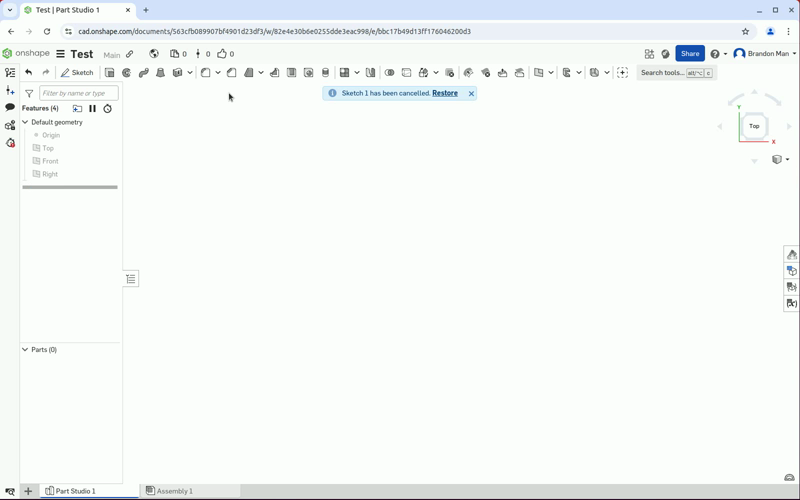
key(shift+h)
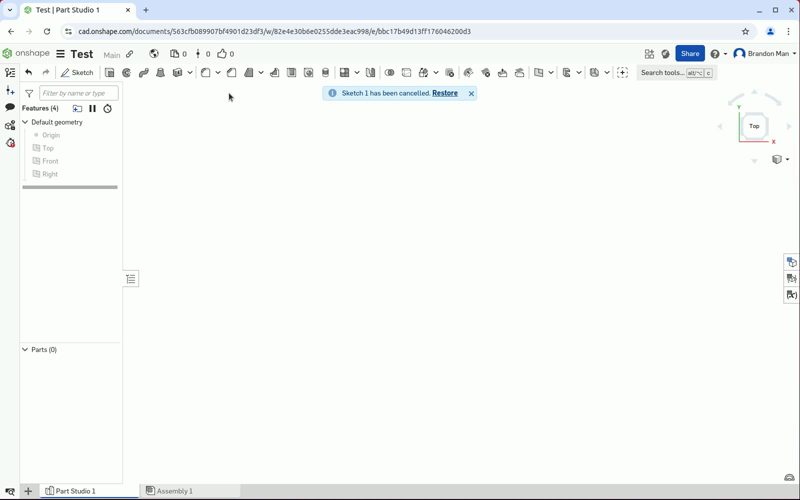
key(shift+s)
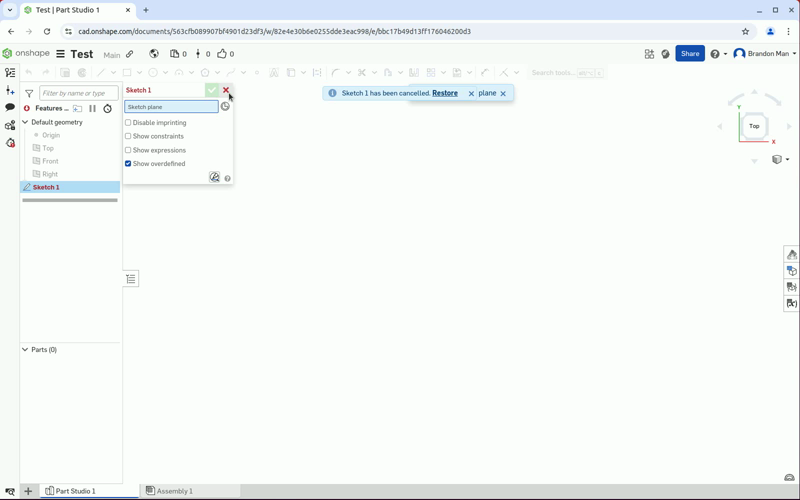
mouse_move(73, 150)
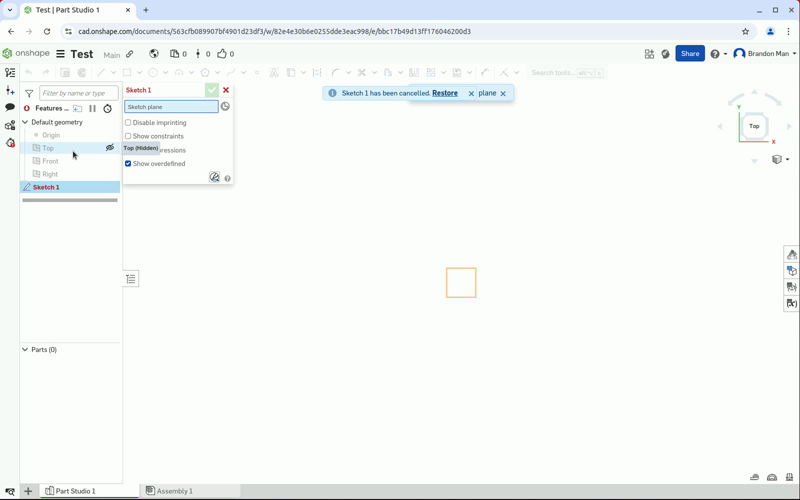
click(73, 150)
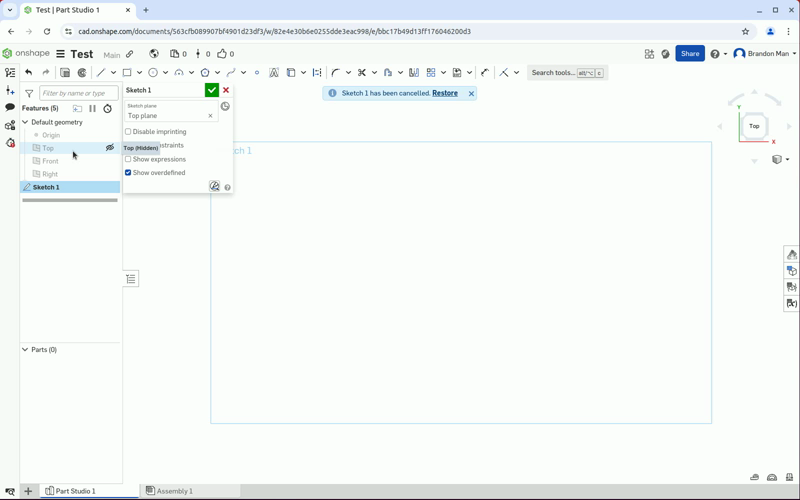
mouse_move(73, 352)
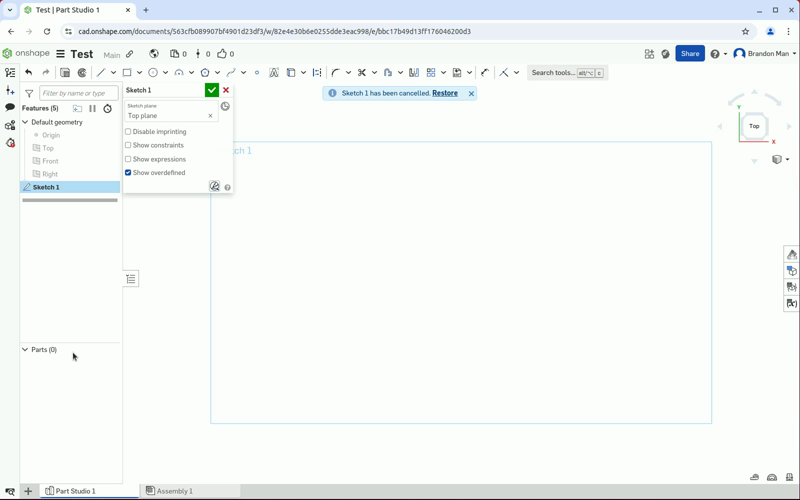
key(y)
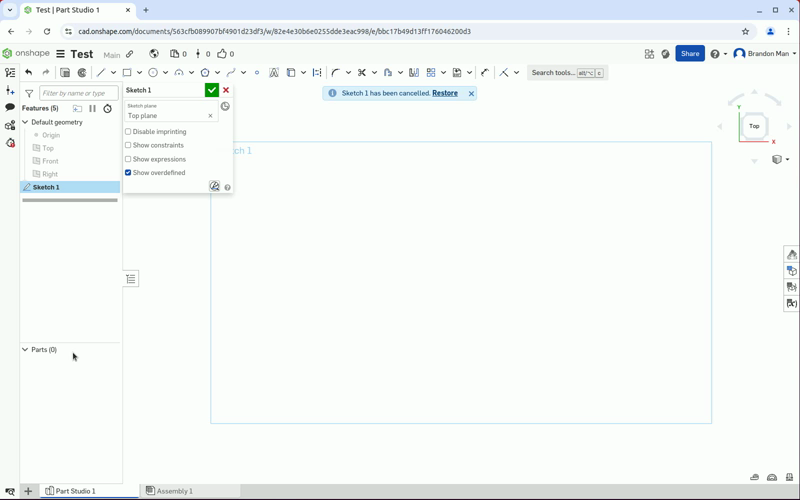
key(l)
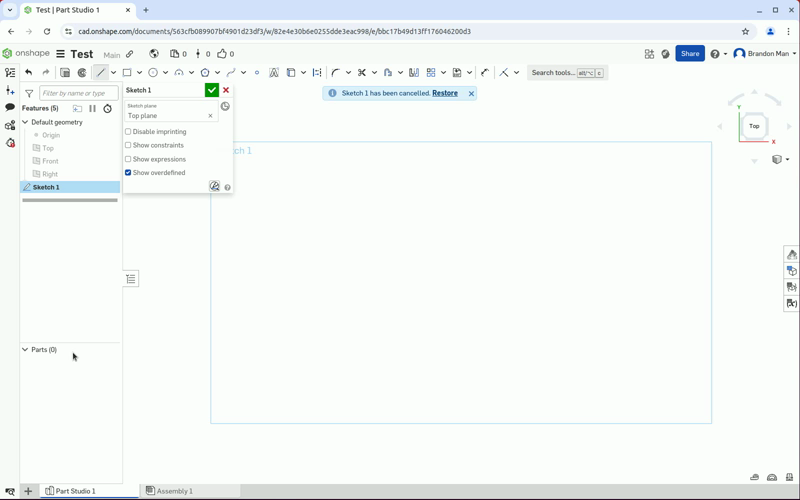
key_down(shift)
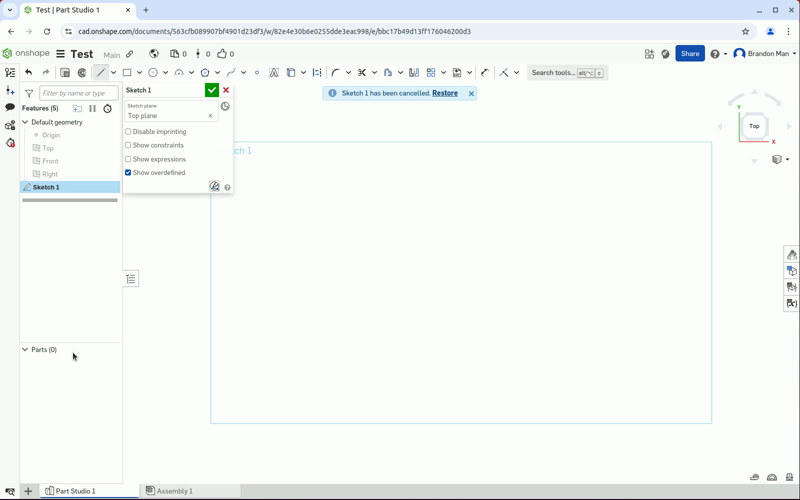
mouse_move(348, 282)
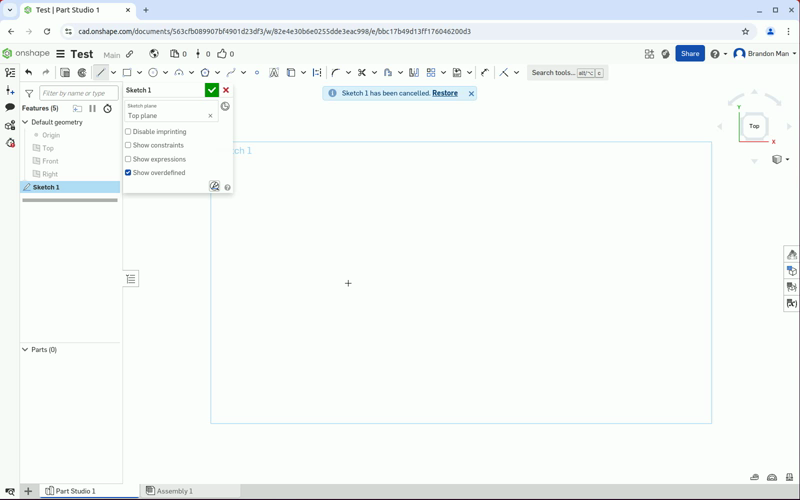
click(348, 282)
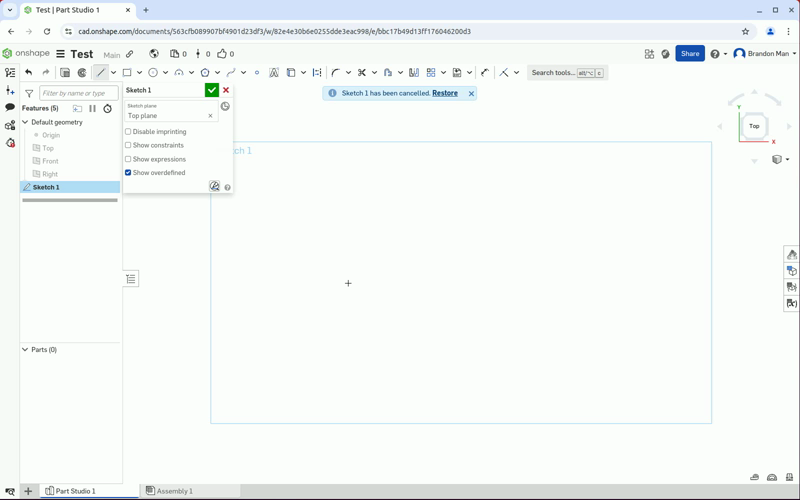
key_up(shift)
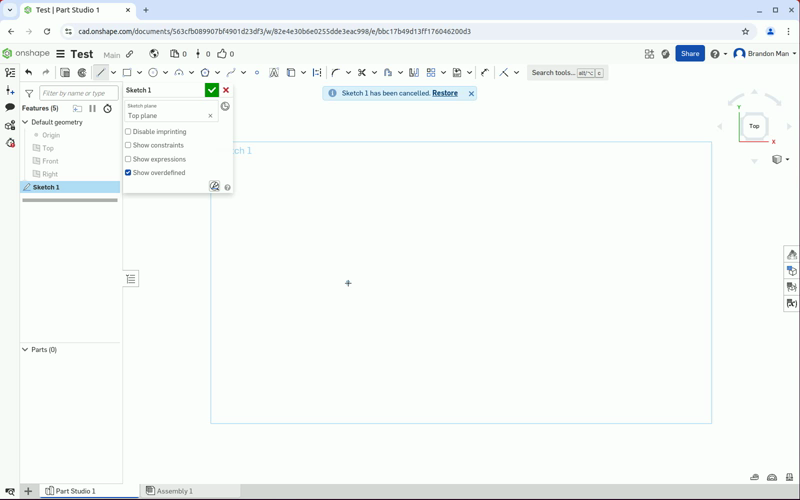
key_down(shift)
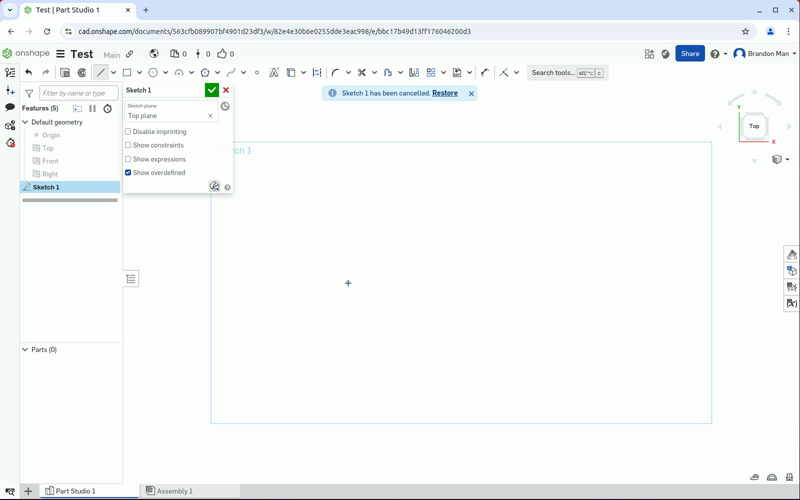
mouse_move(378, 282)
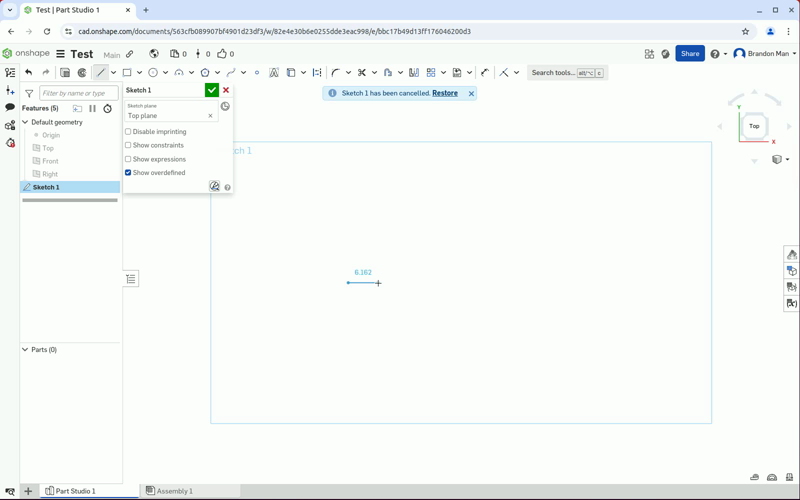
mouse_move(360, 312)
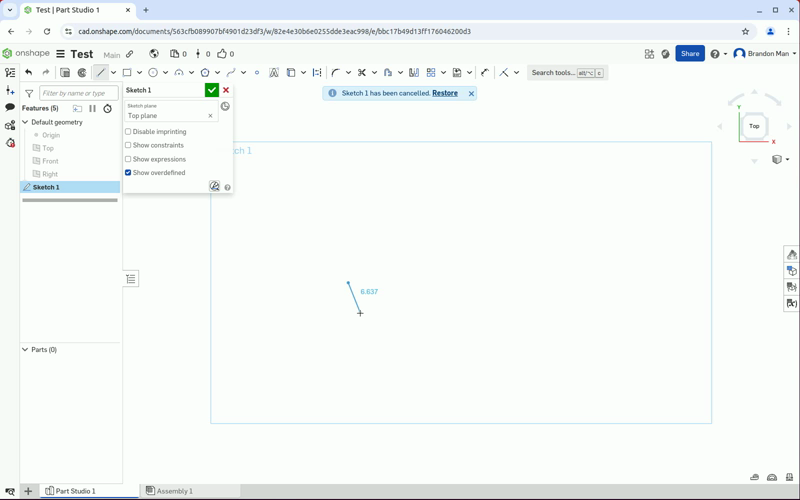
click(360, 312)
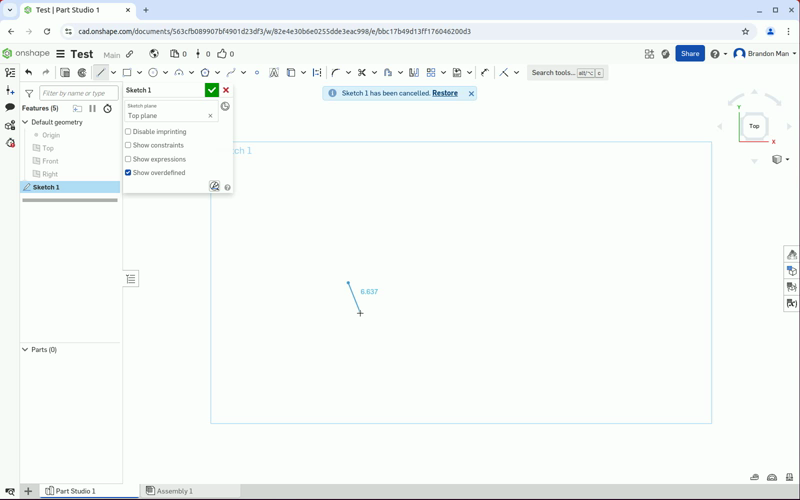
key_up(shift)
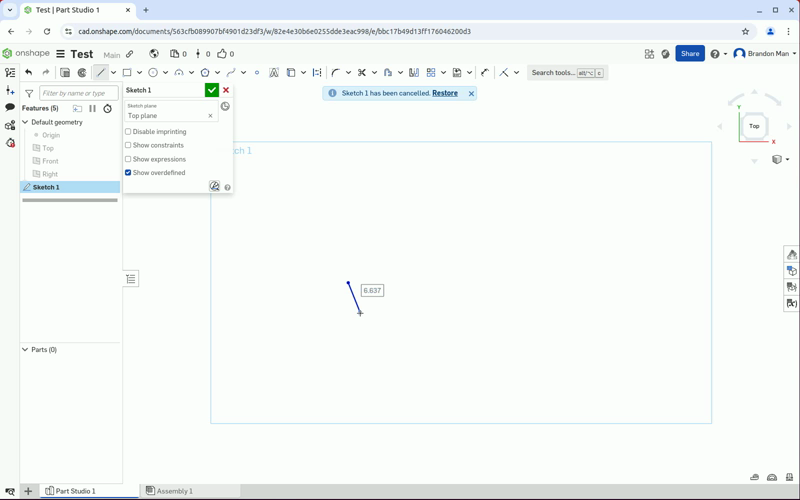
key_down(shift)
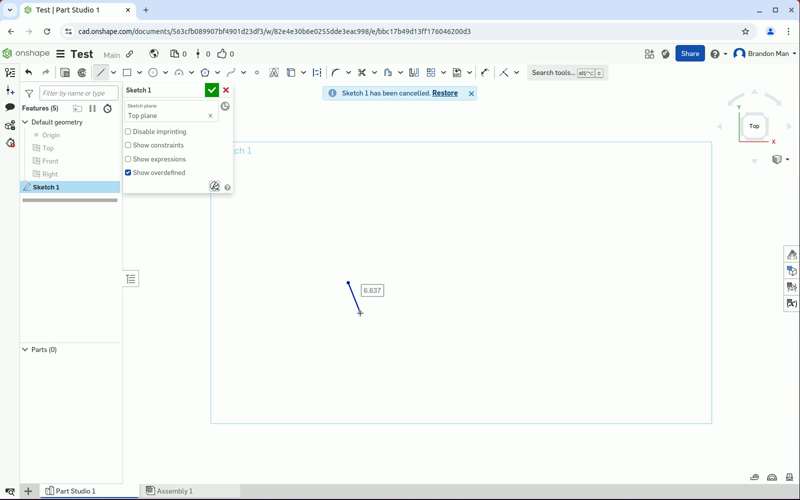
mouse_move(443, 279)
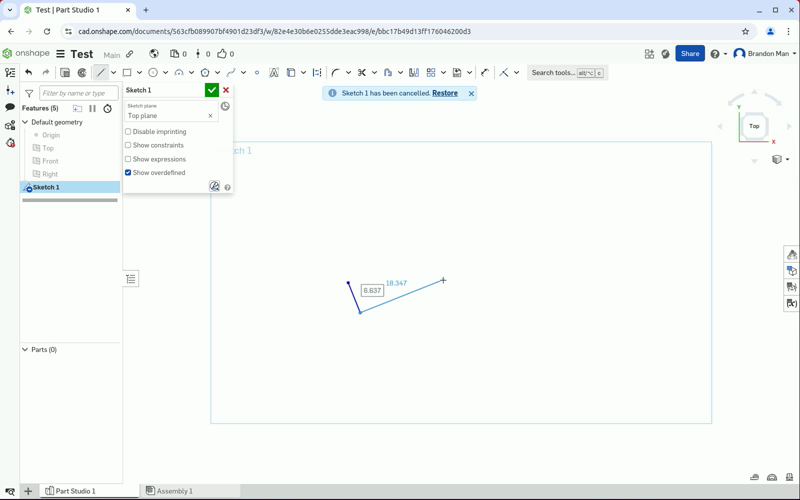
click(443, 279)
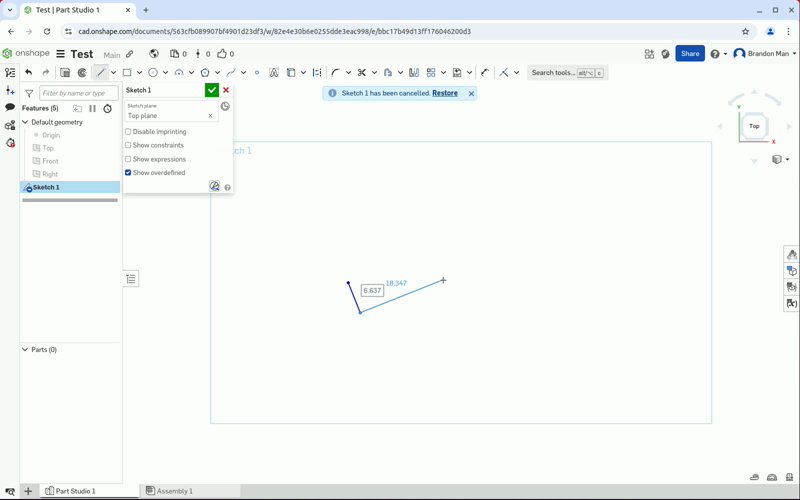
key_up(shift)
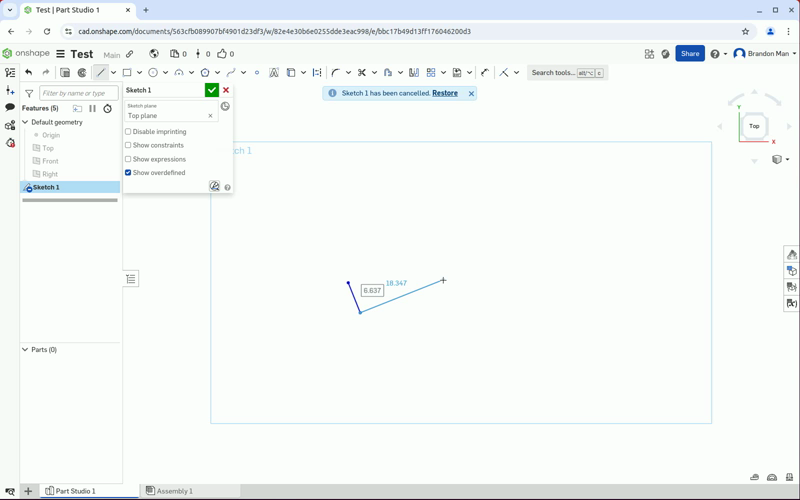
key_down(shift)
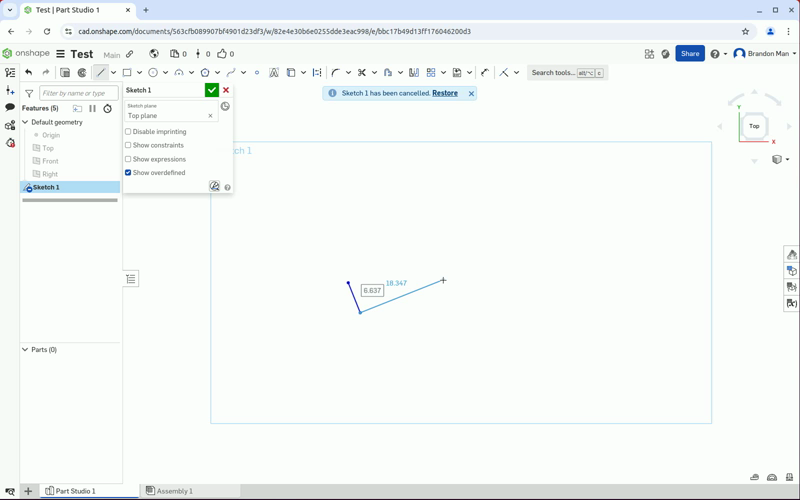
mouse_move(473, 279)
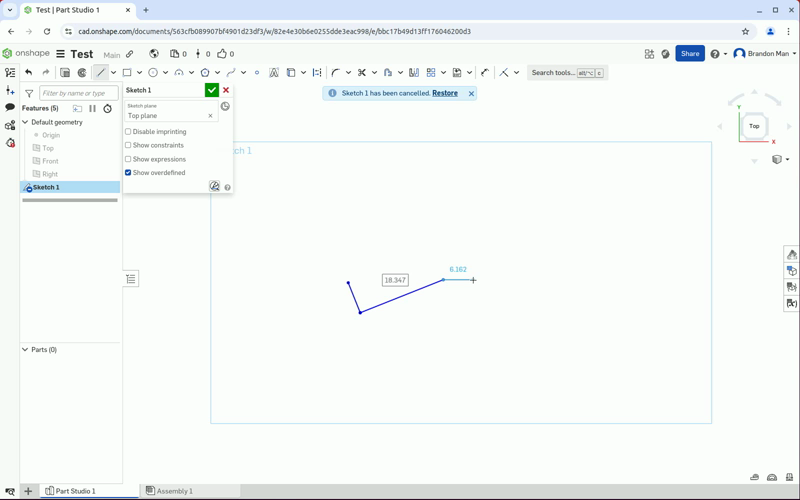
mouse_move(443, 244)
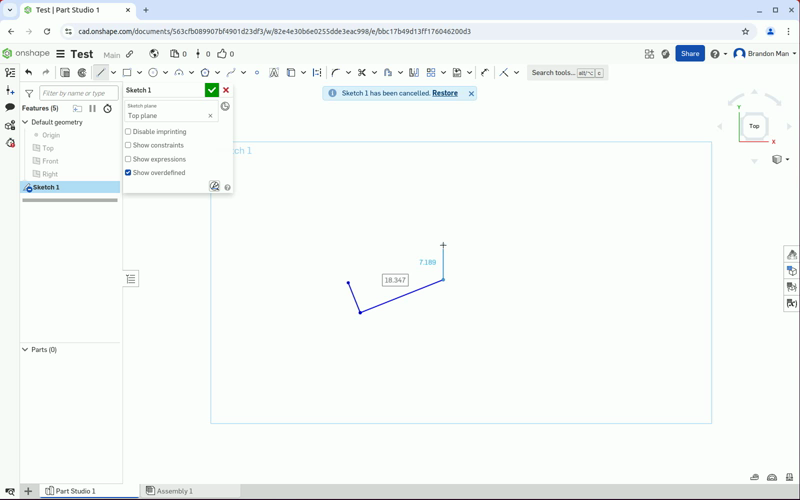
click(443, 244)
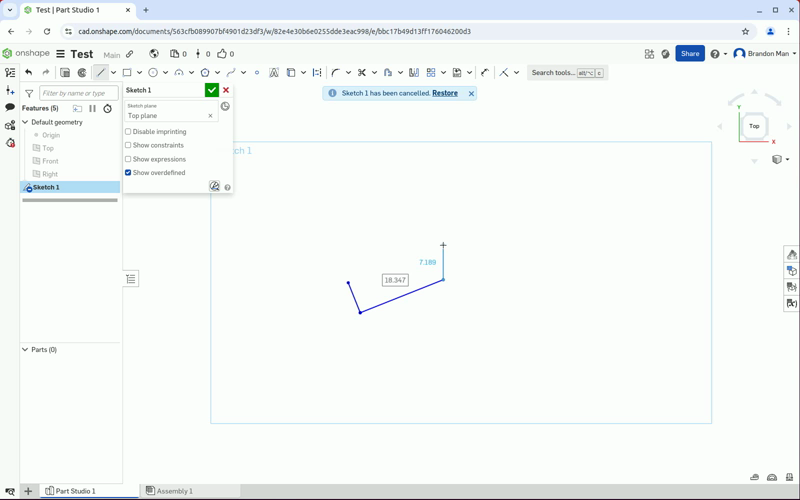
key_up(shift)
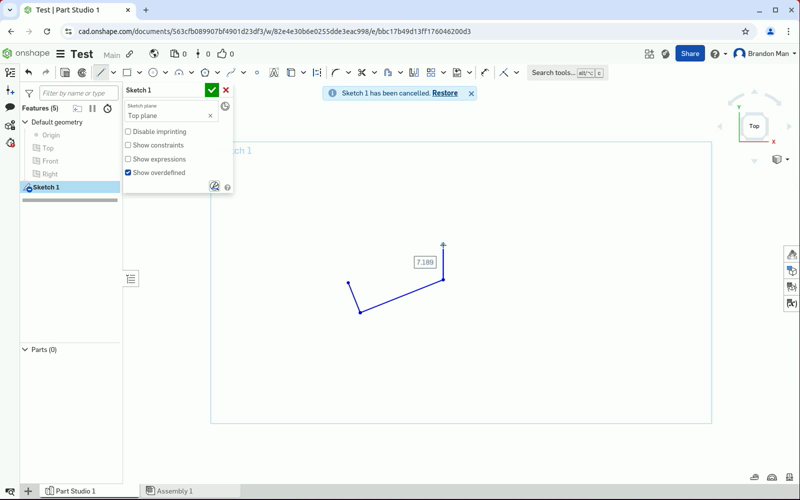
key_down(shift)
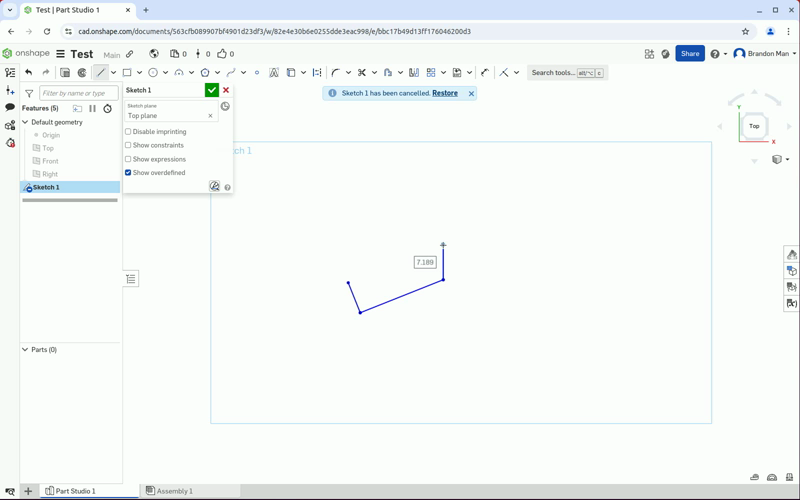
mouse_move(348, 282)
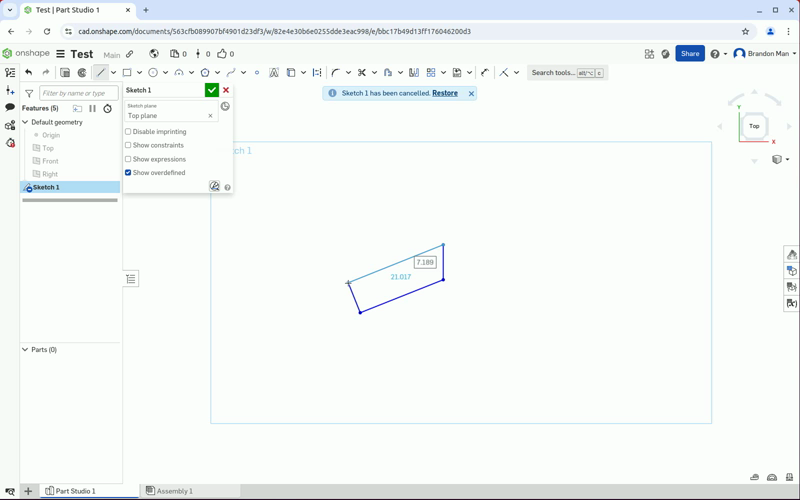
key_up(shift)
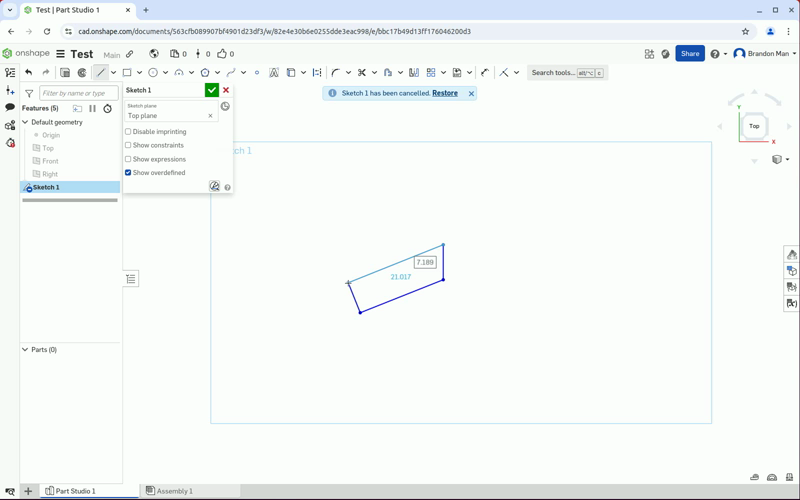
click(348, 282)
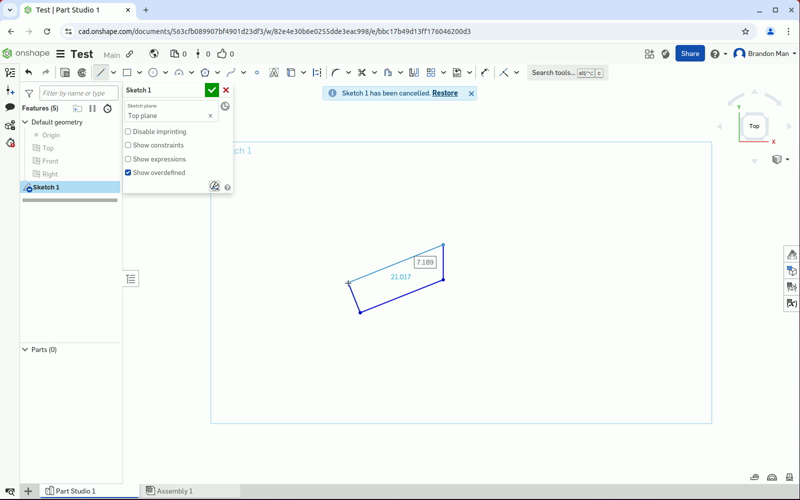
key(esc)
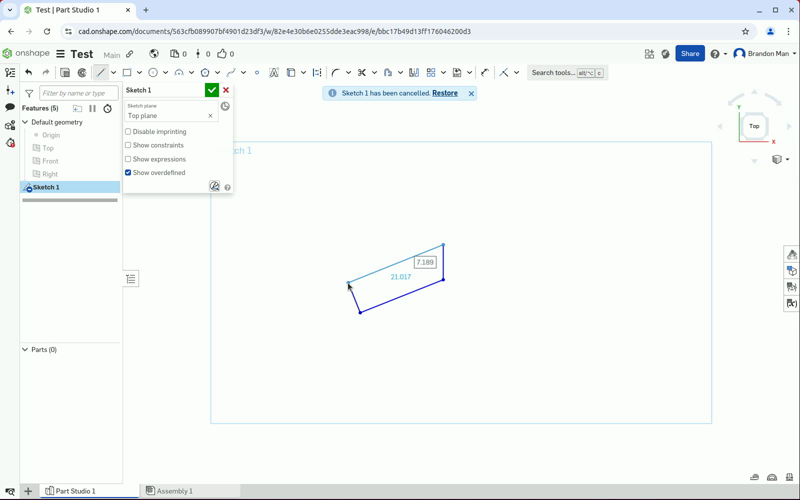
mouse_move(384, 283)
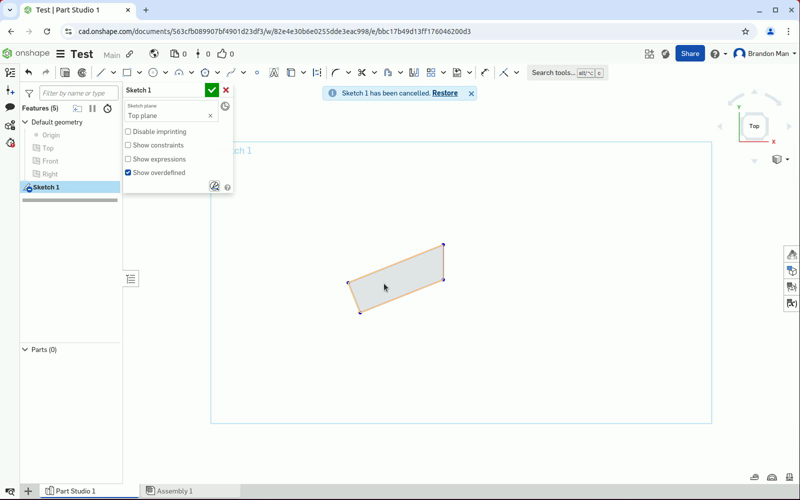
click(384, 283)
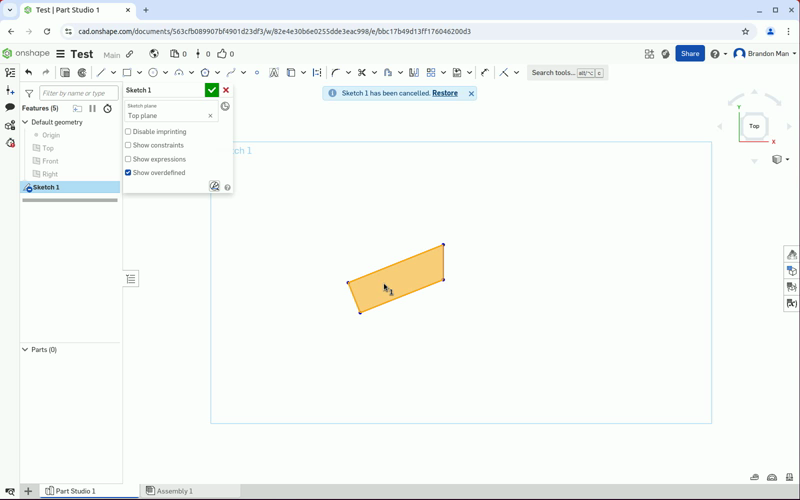
mouse_move(73, 352)
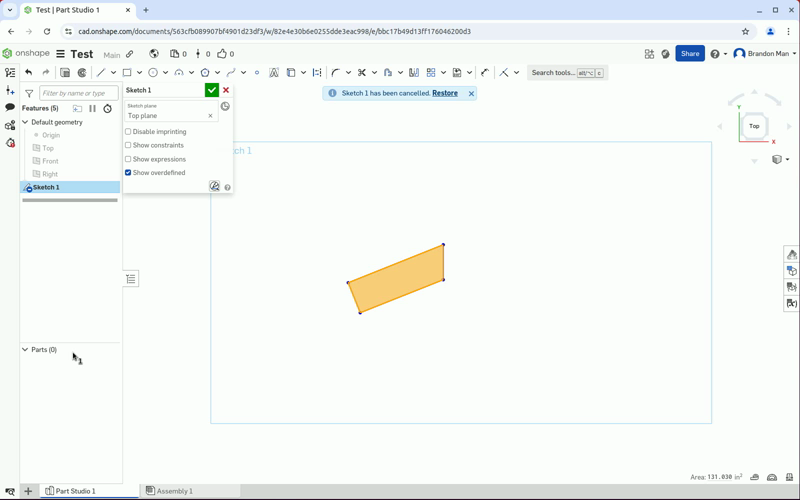
key(shift+y)
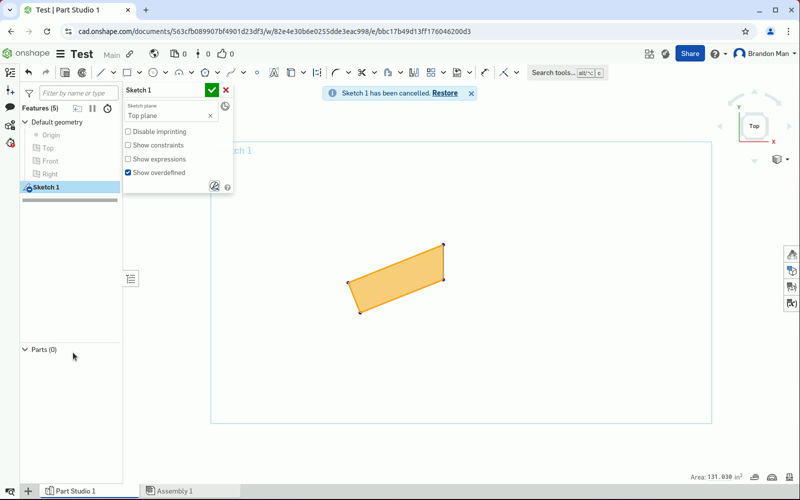
key(shift+e)
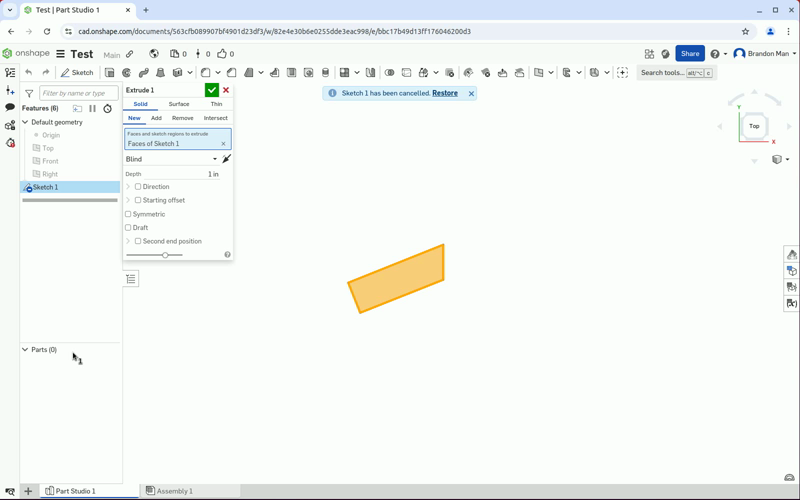
mouse_move(143, 106)
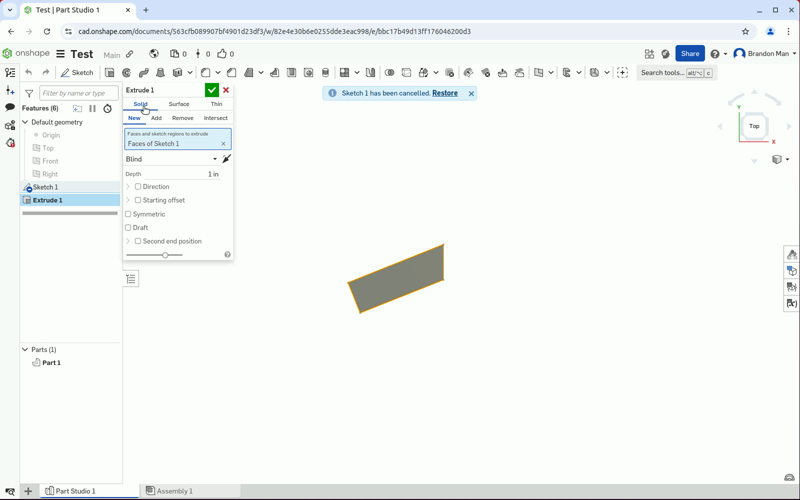
click(143, 106)
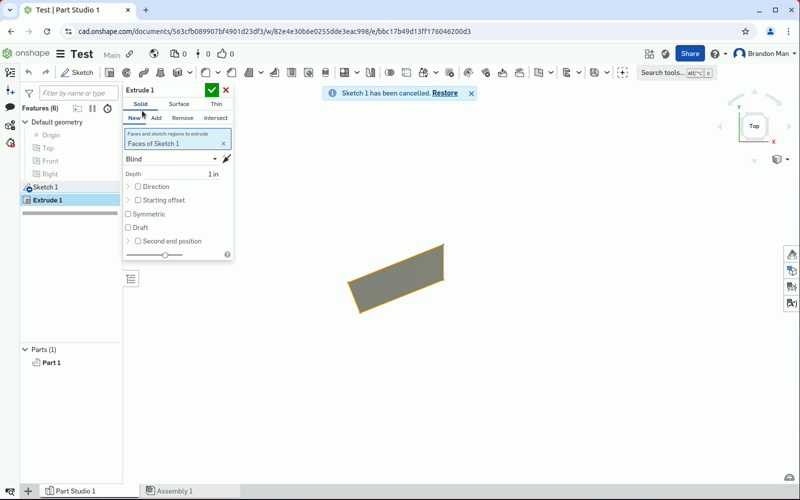
mouse_move(137, 120)
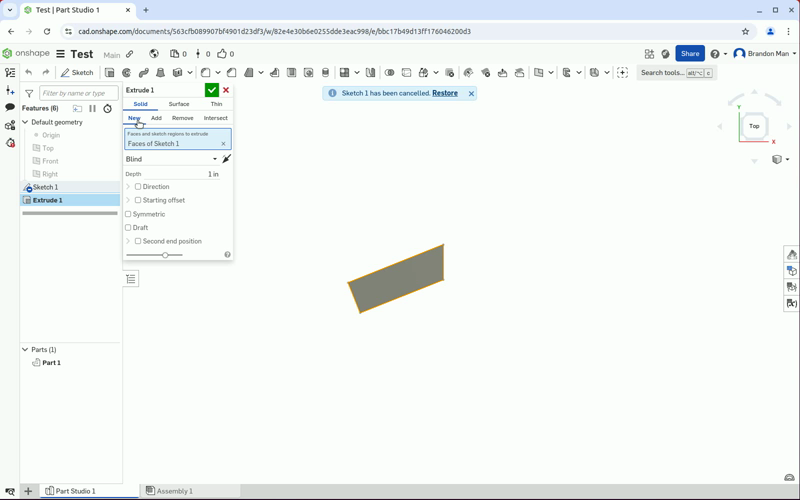
click(137, 120)
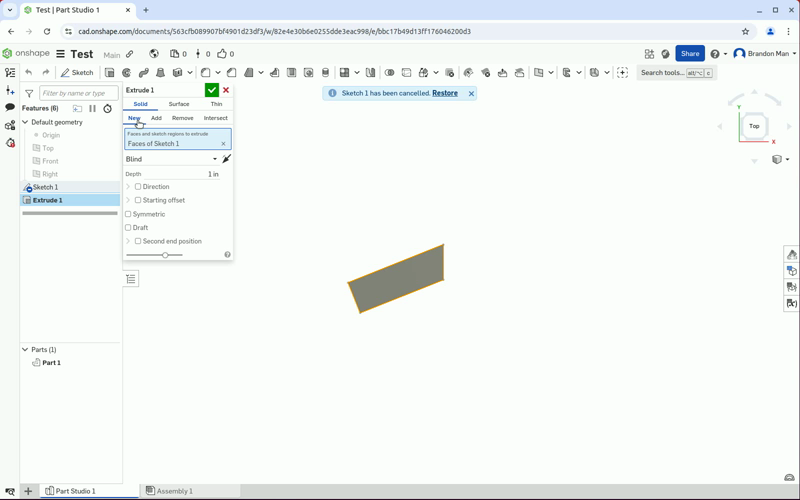
key(tab, 4)
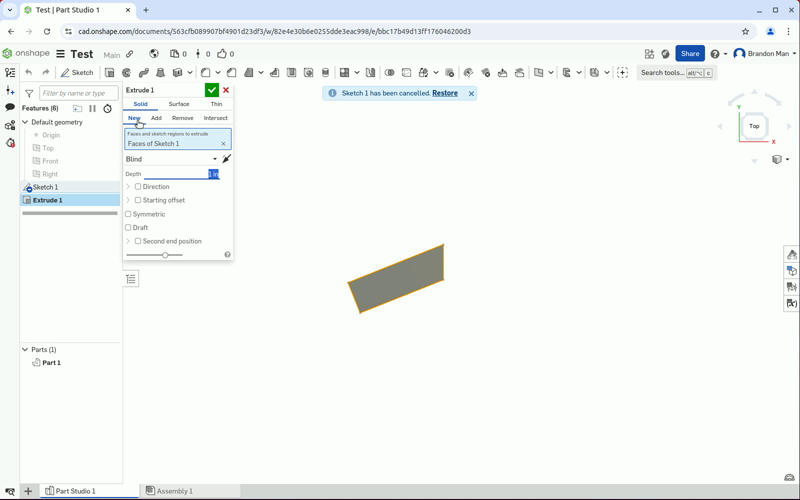
text(1.204)
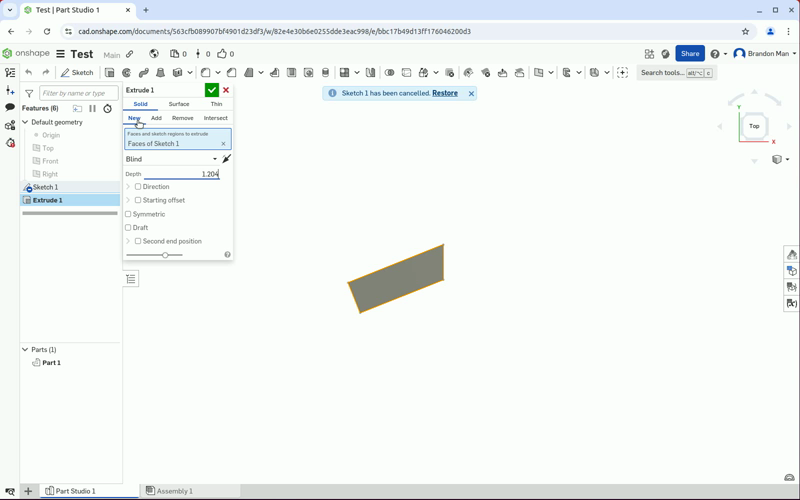
key(enter)
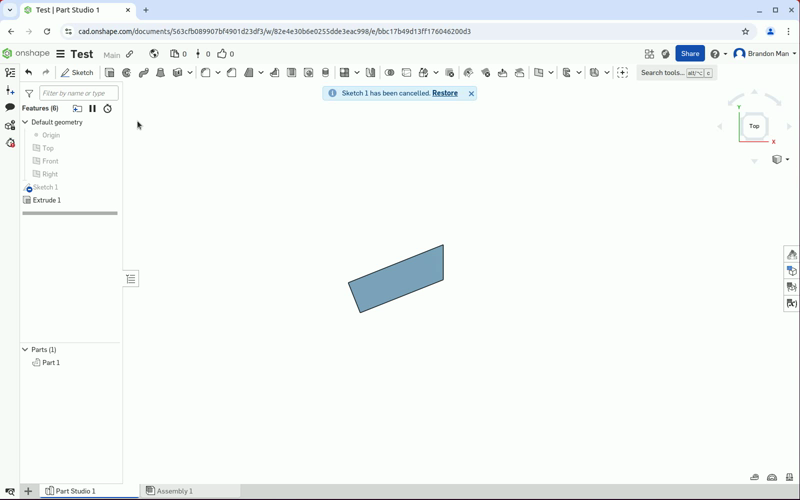
key(shift+h)
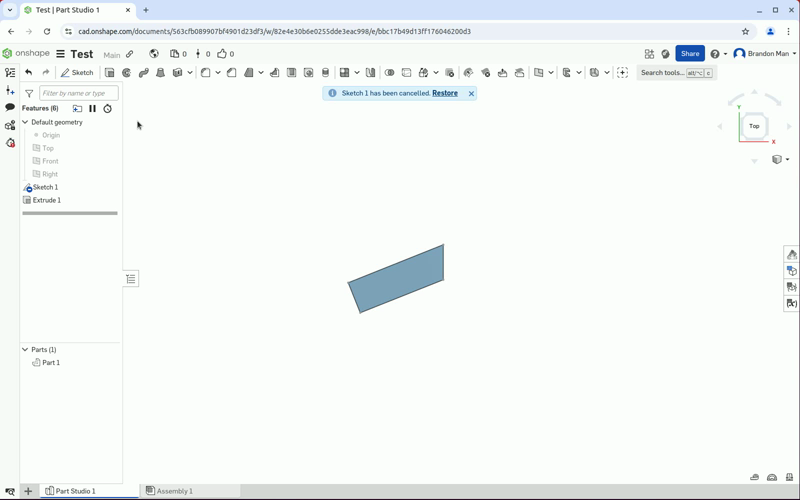
key(shift+h)
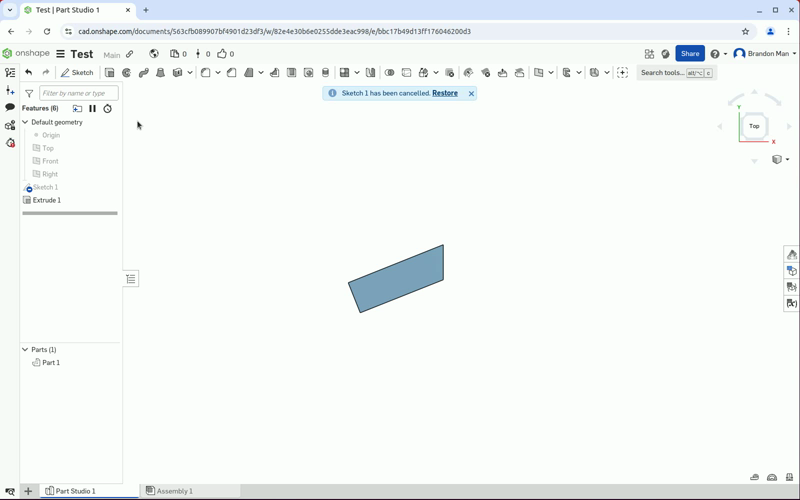
mouse_move(73, 189)
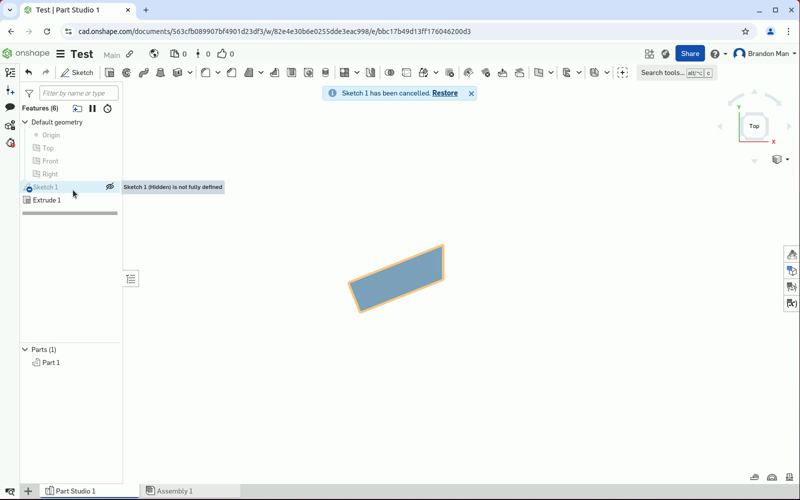
click(73, 189)
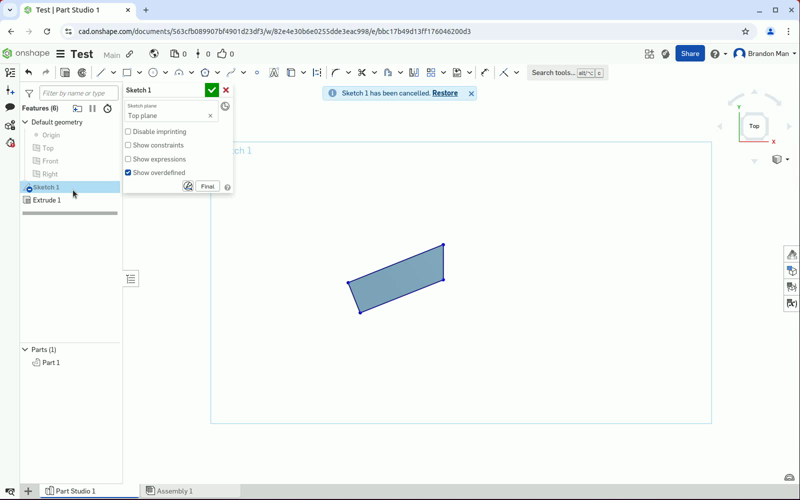
mouse_move(229, 92)
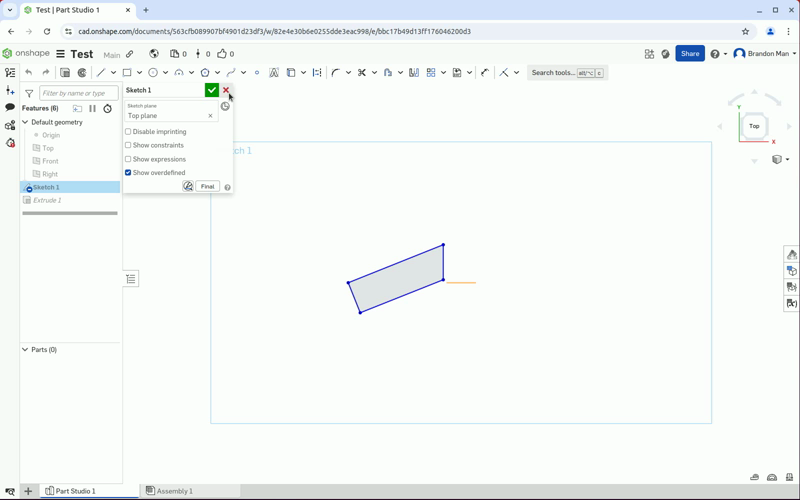
click(229, 92)
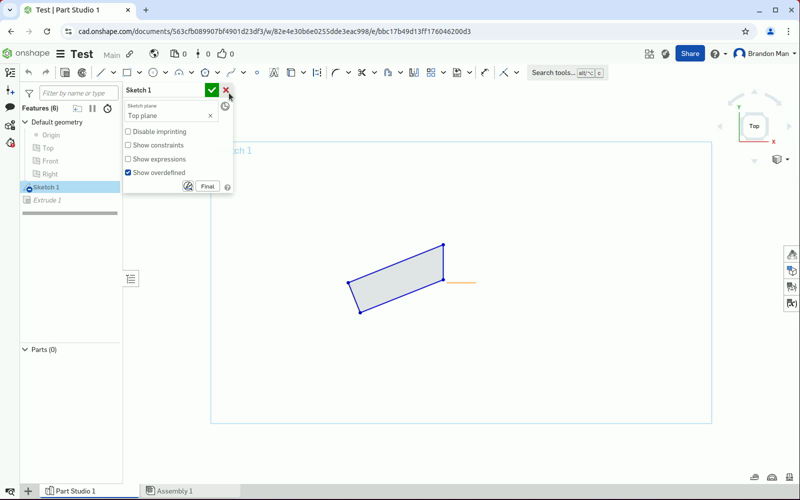
key(shift+s)
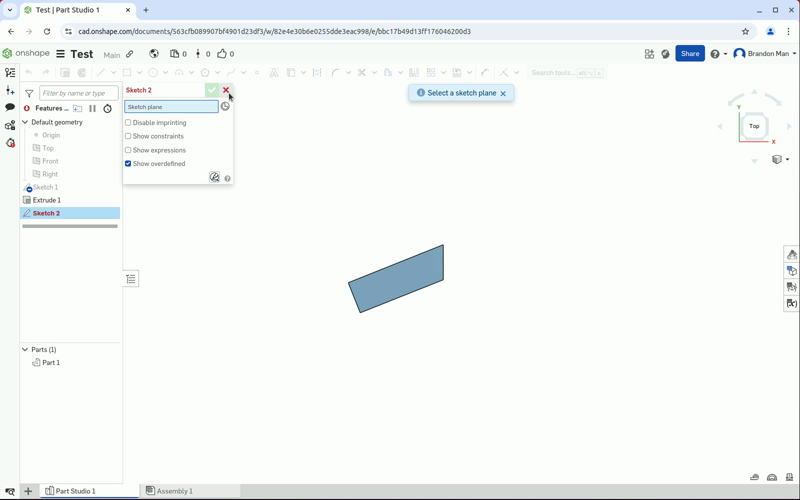
mouse_move(73, 150)
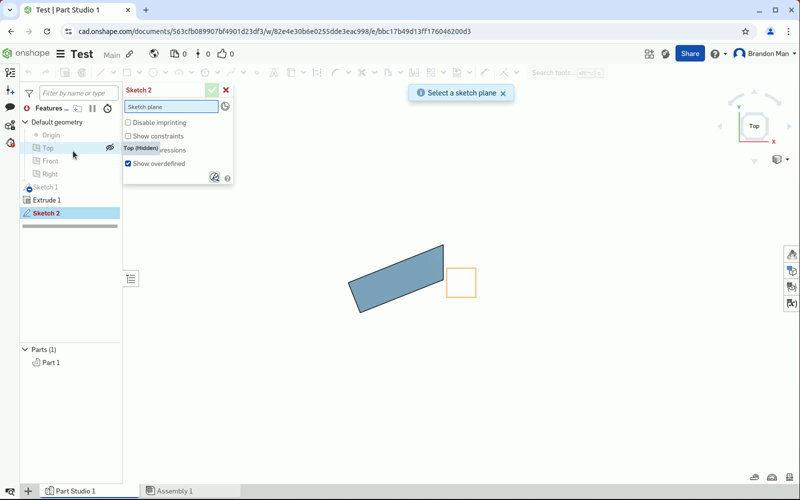
click(73, 150)
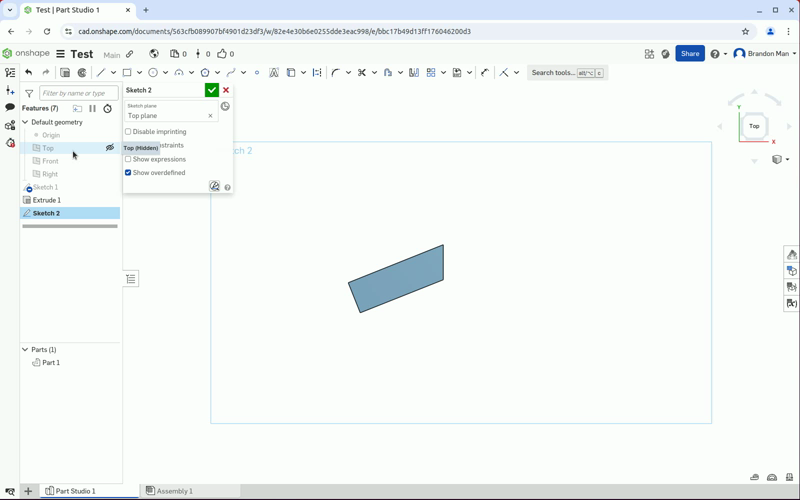
mouse_move(73, 352)
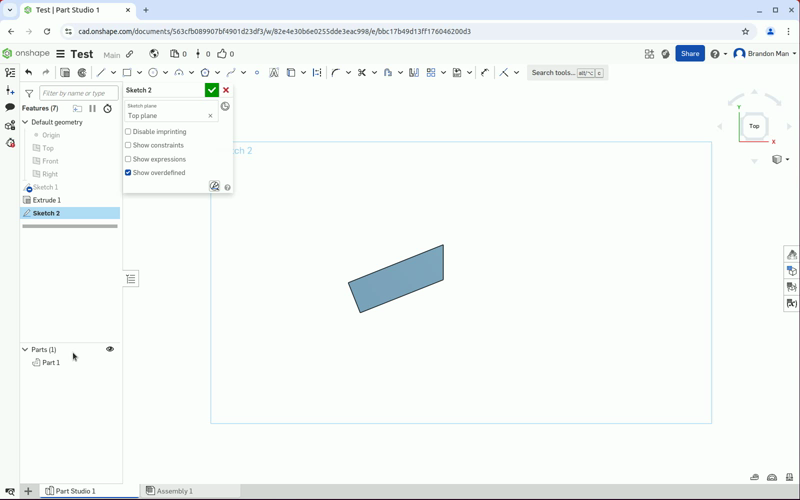
key(y)
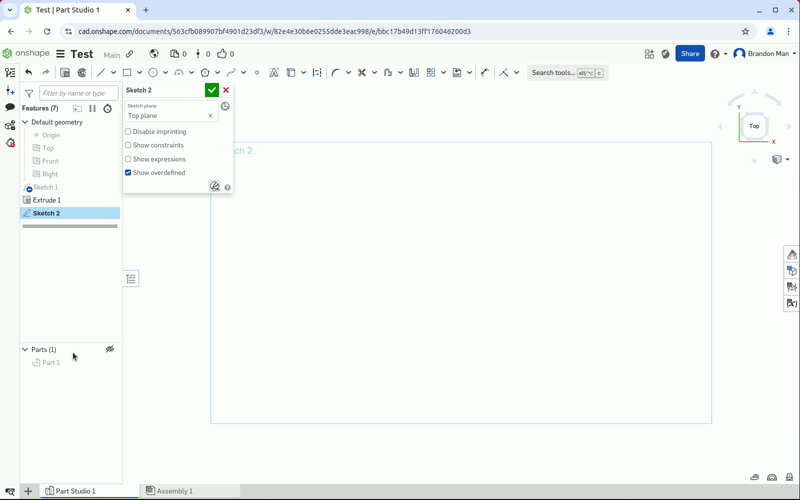
key(l)
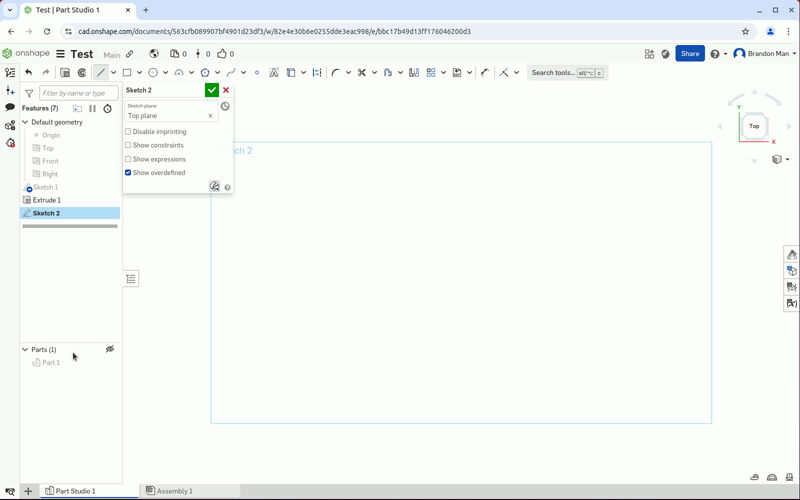
key_down(shift)
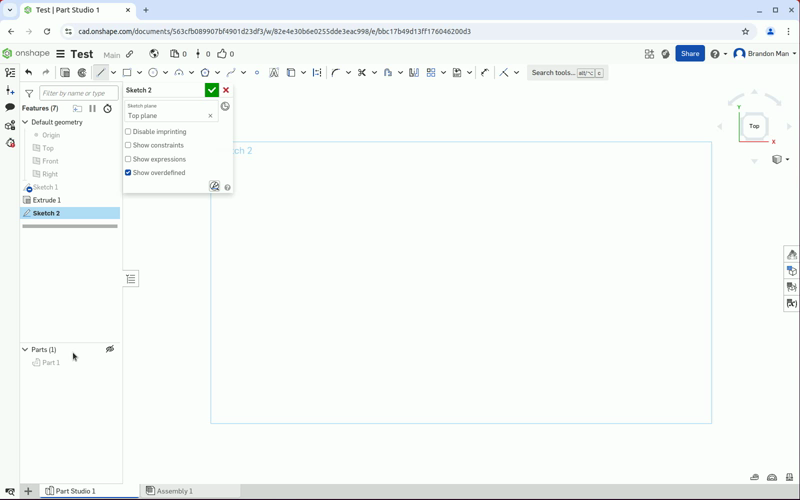
mouse_move(443, 379)
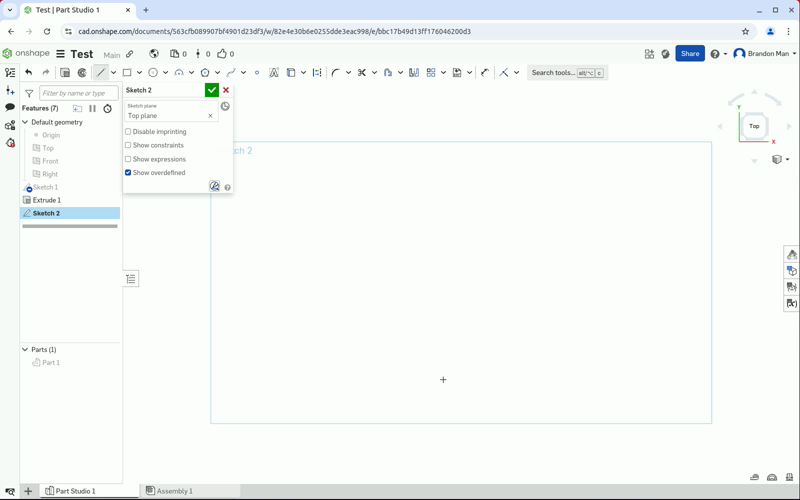
click(443, 379)
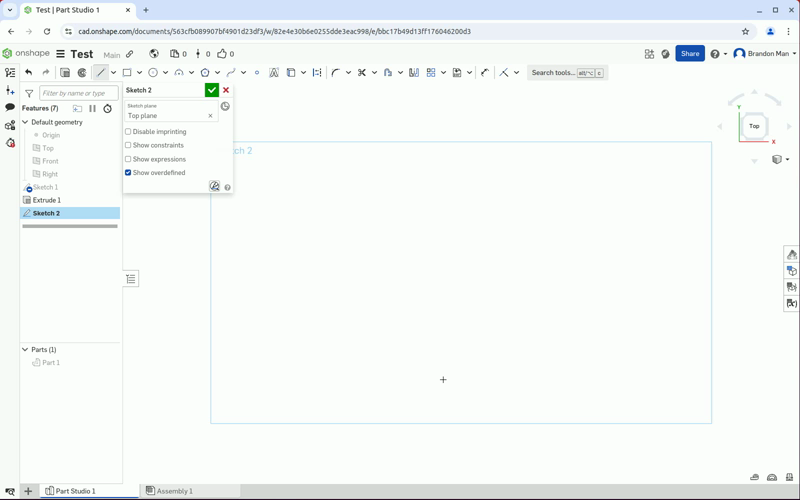
key_up(shift)
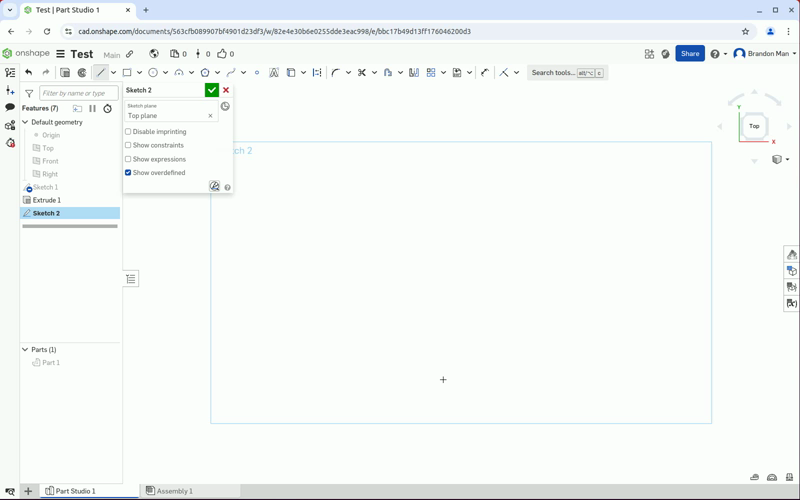
key_down(shift)
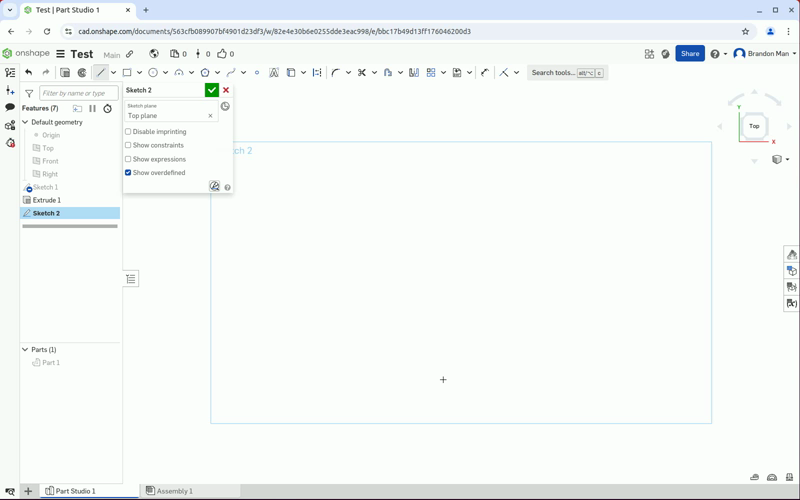
mouse_move(473, 379)
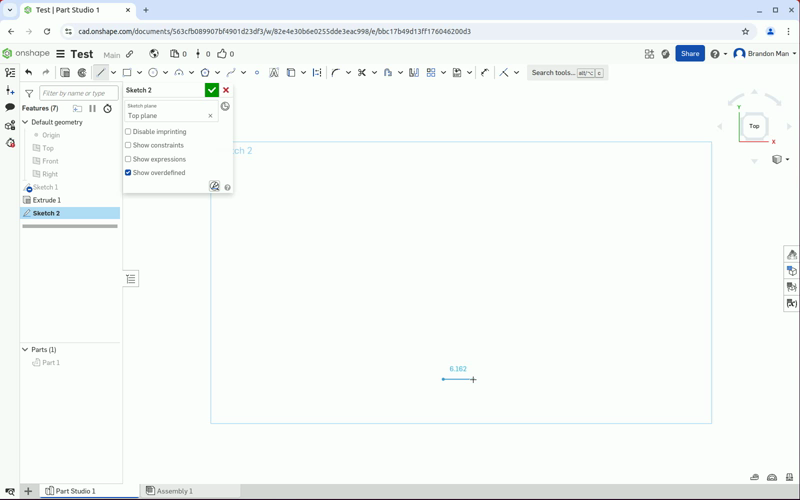
mouse_move(477, 379)
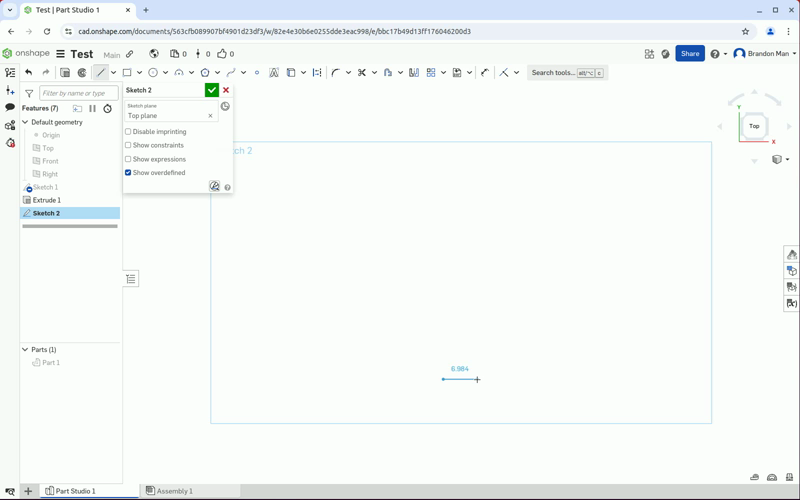
click(477, 379)
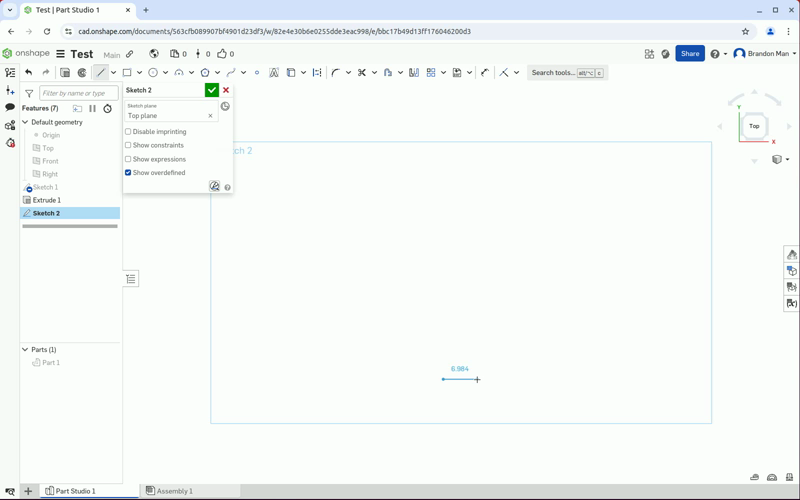
key_up(shift)
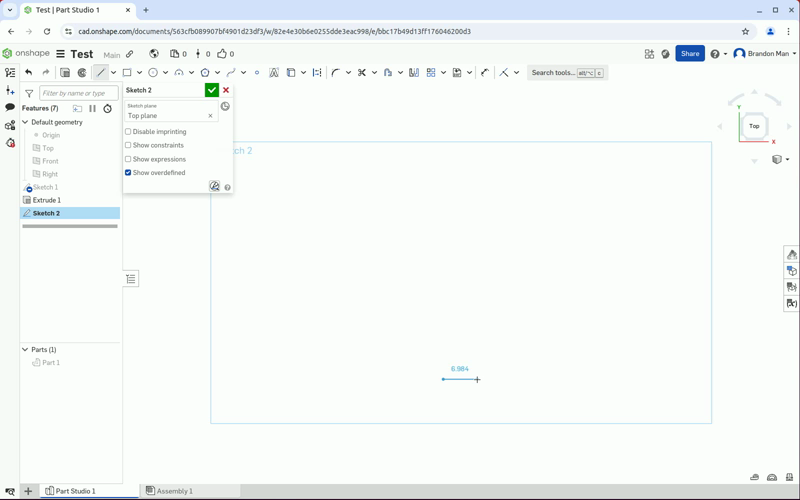
key_down(shift)
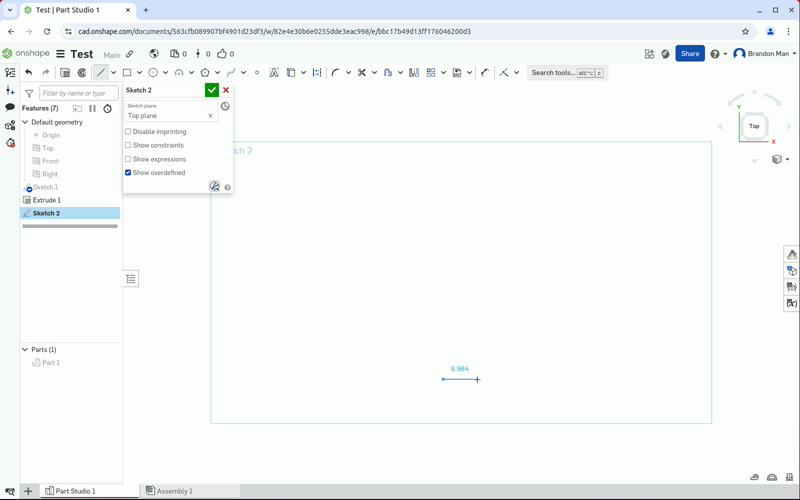
mouse_move(477, 280)
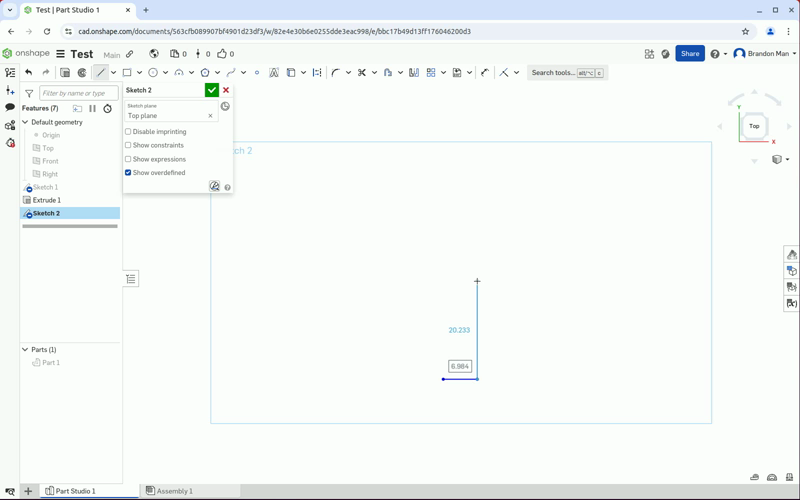
click(477, 280)
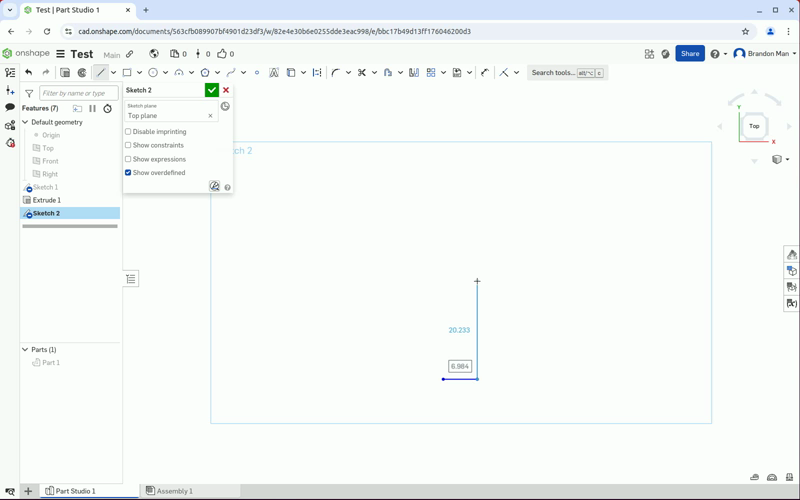
key_up(shift)
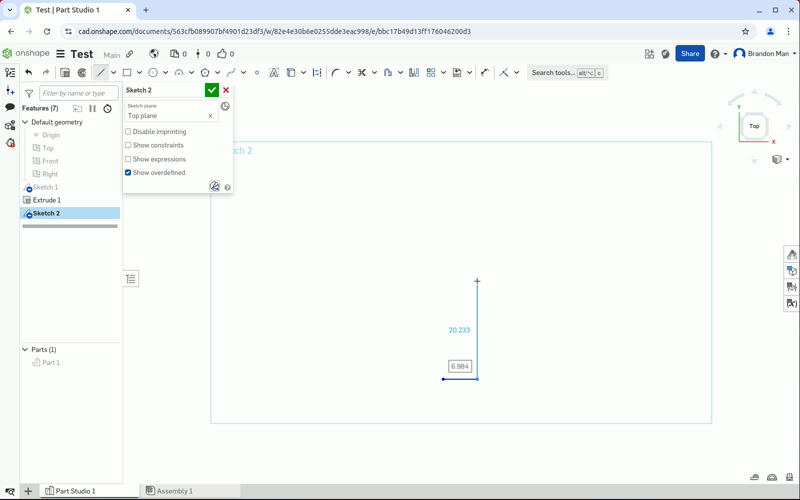
key_down(shift)
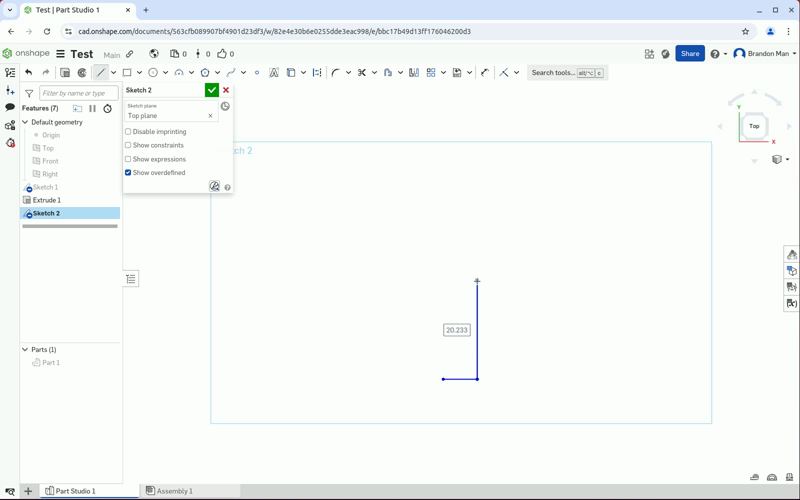
mouse_move(507, 280)
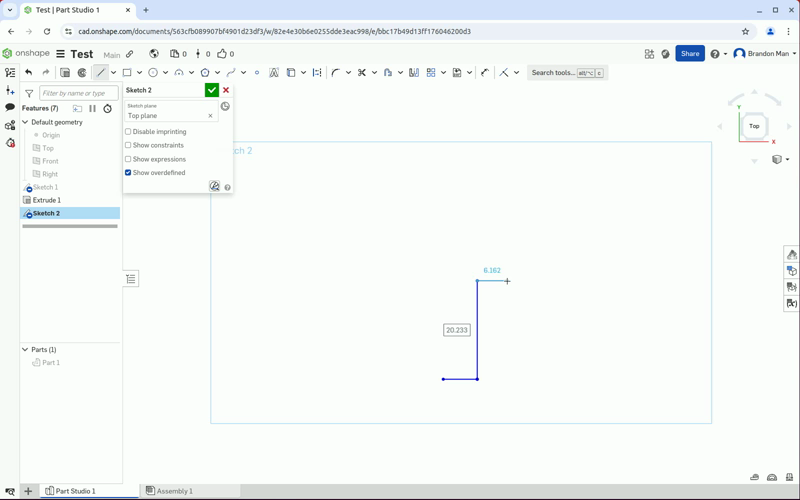
mouse_move(477, 245)
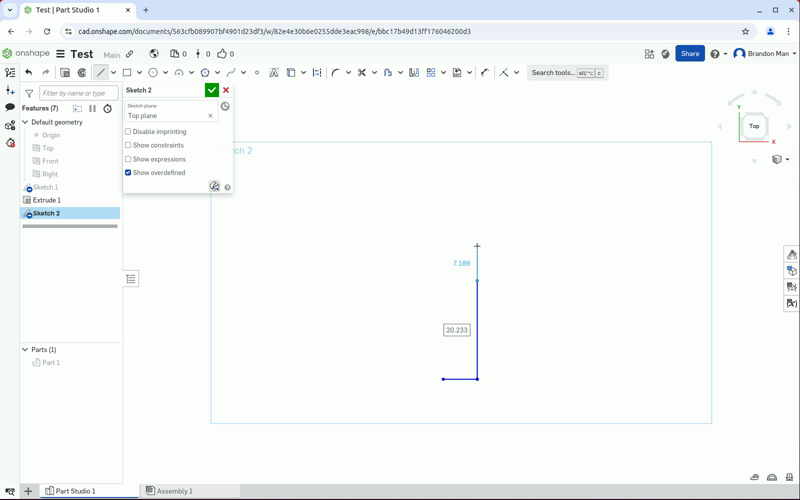
click(477, 245)
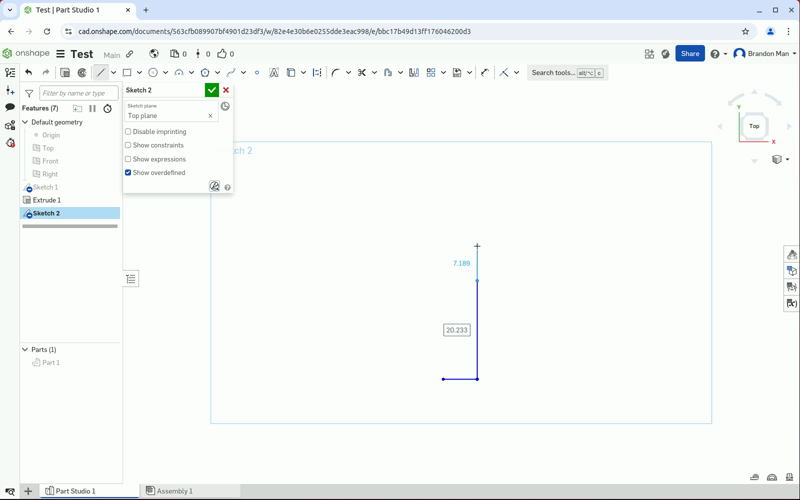
key_up(shift)
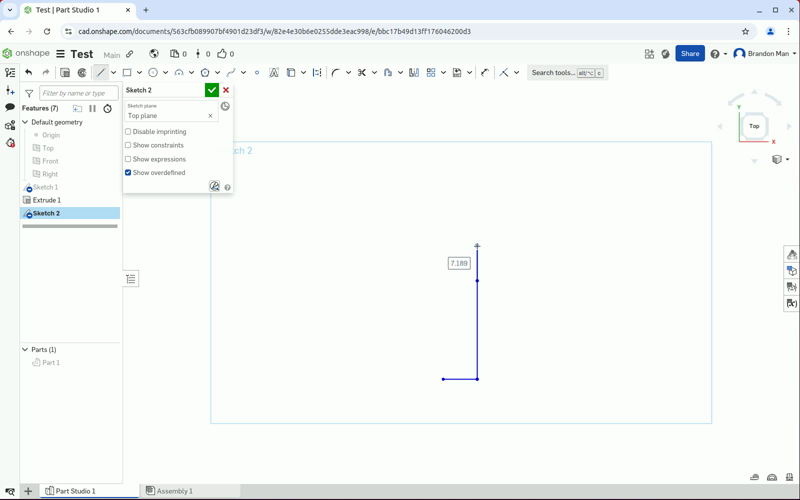
key_down(shift)
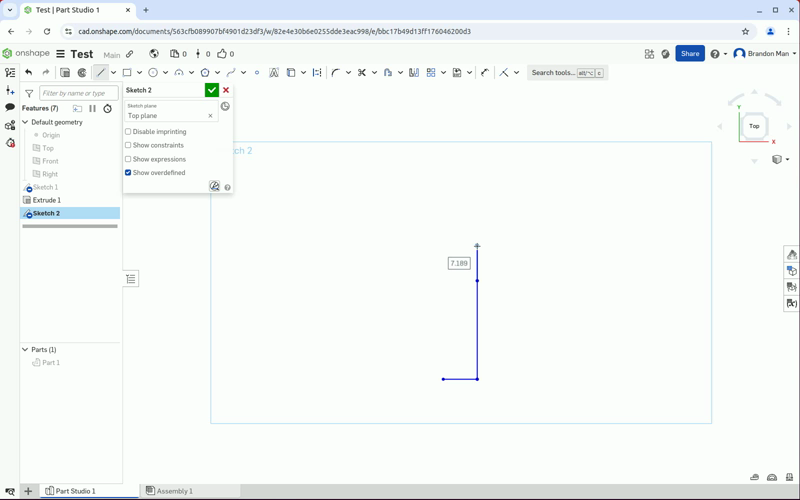
mouse_move(507, 245)
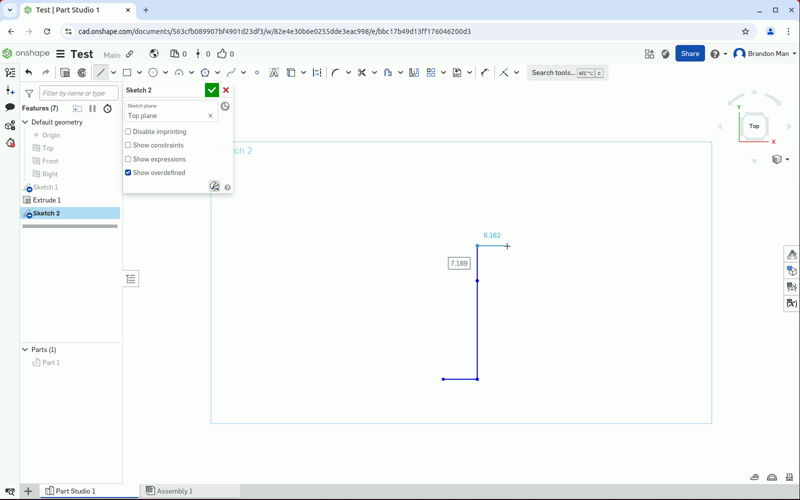
mouse_move(443, 245)
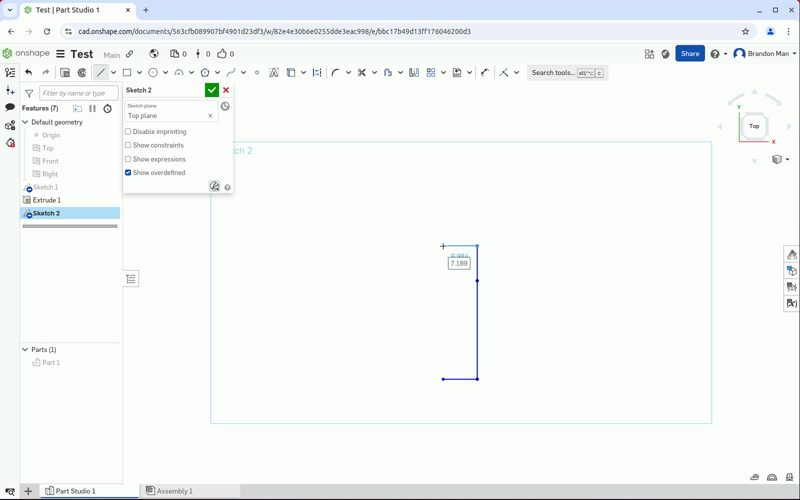
click(443, 245)
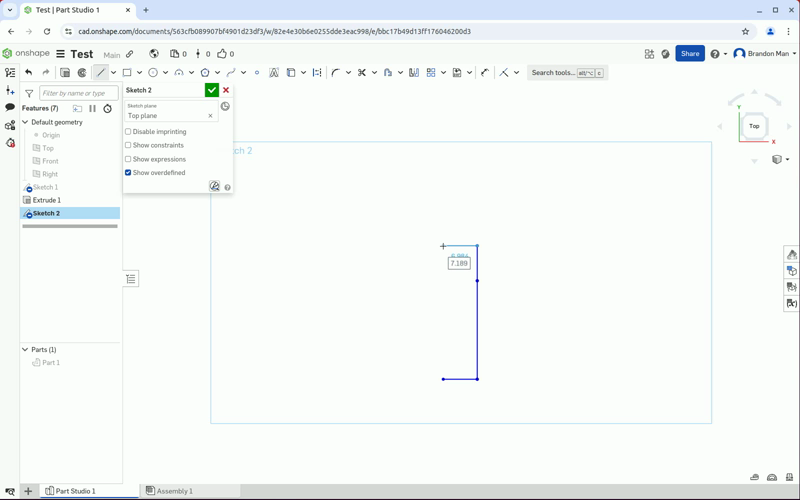
key_up(shift)
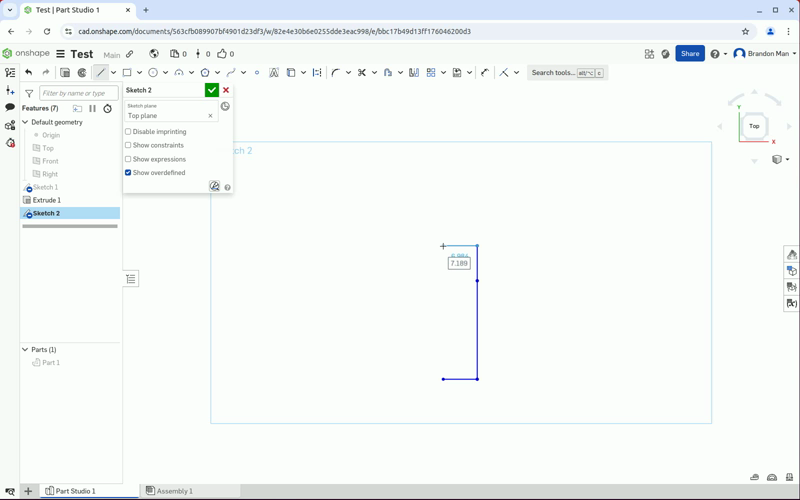
key_down(shift)
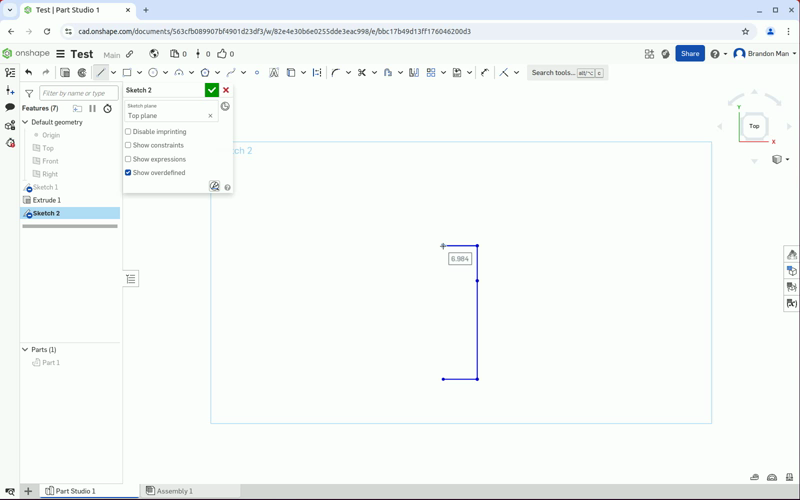
mouse_move(473, 245)
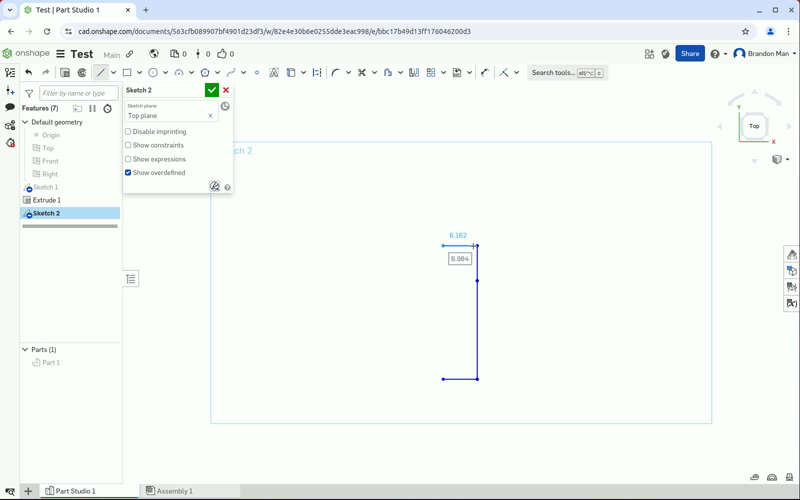
mouse_move(443, 280)
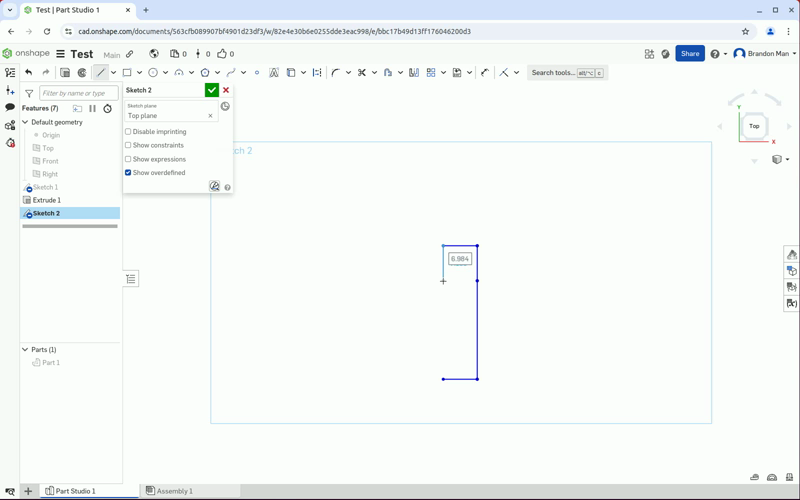
click(443, 280)
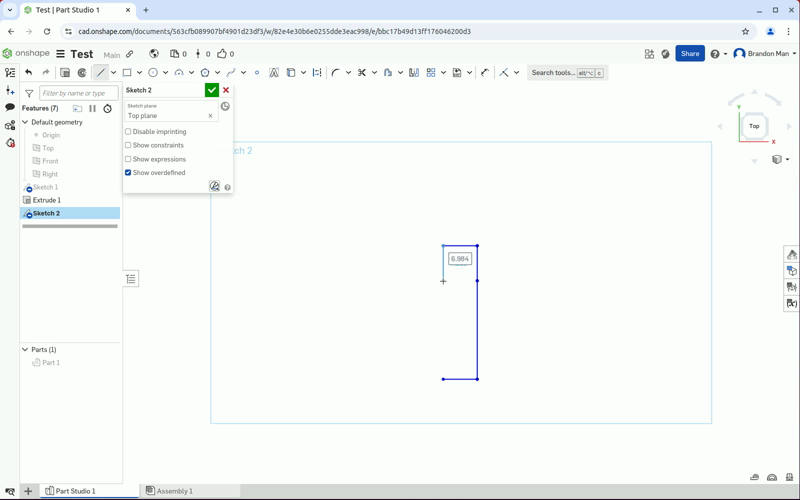
key_up(shift)
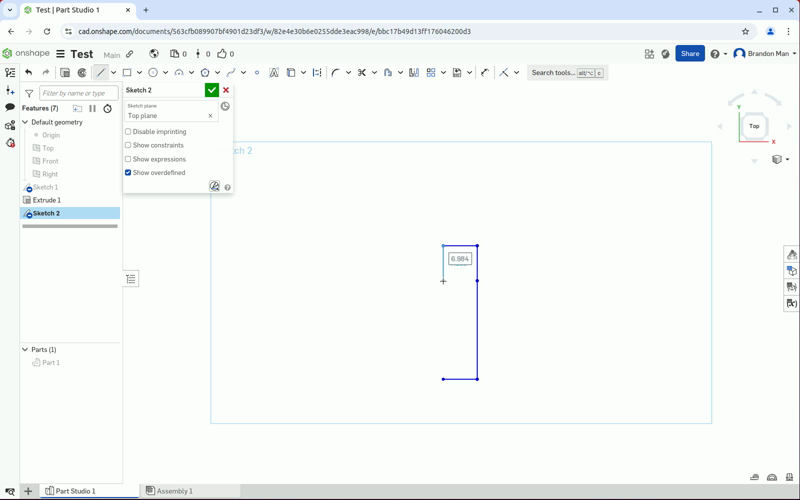
key_down(shift)
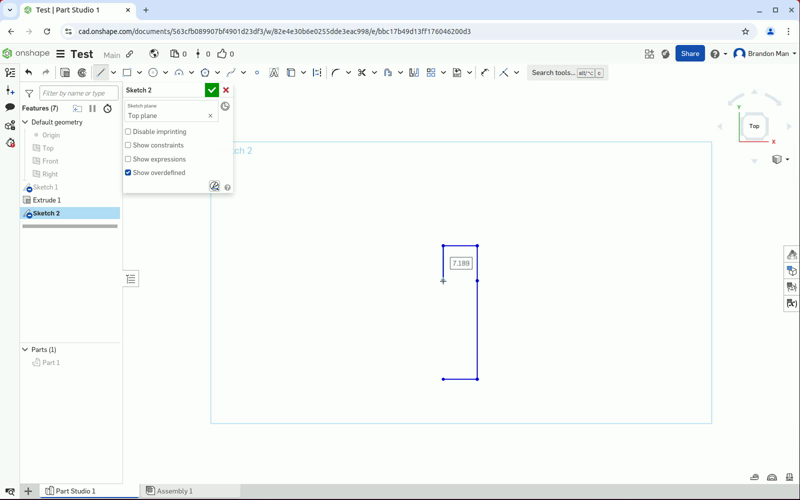
mouse_move(443, 379)
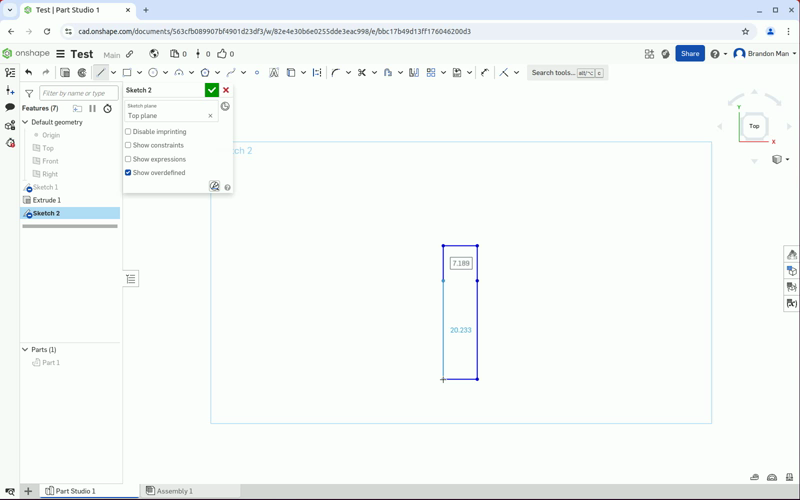
key_up(shift)
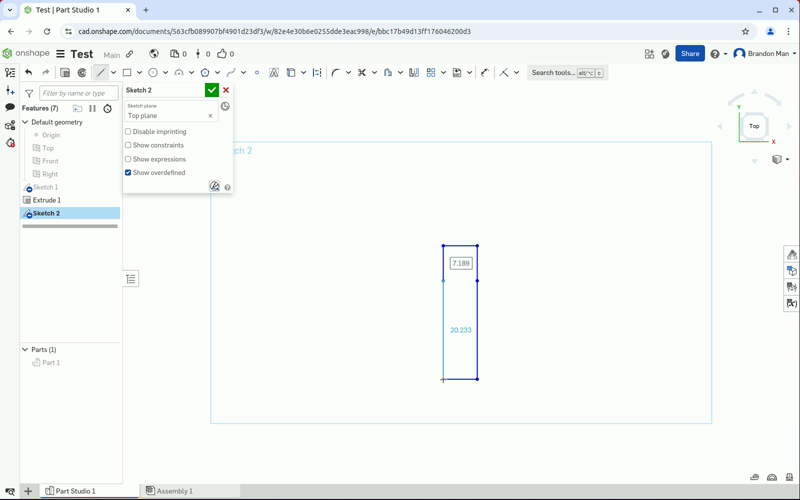
click(443, 379)
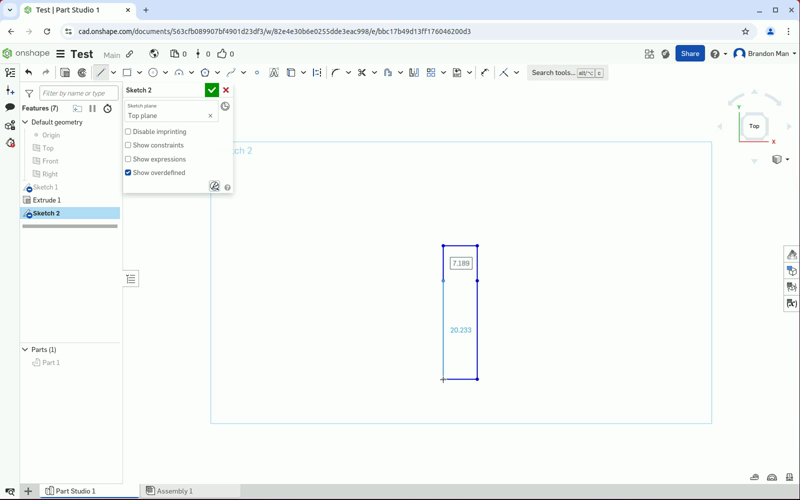
key(esc)
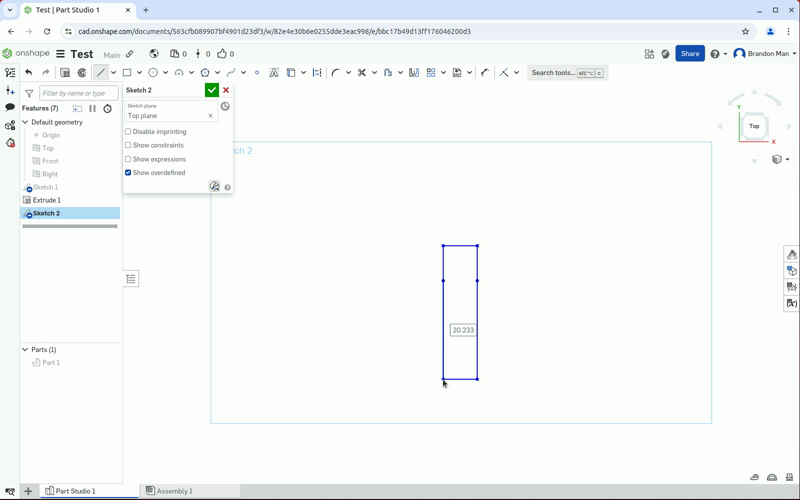
mouse_move(470, 288)
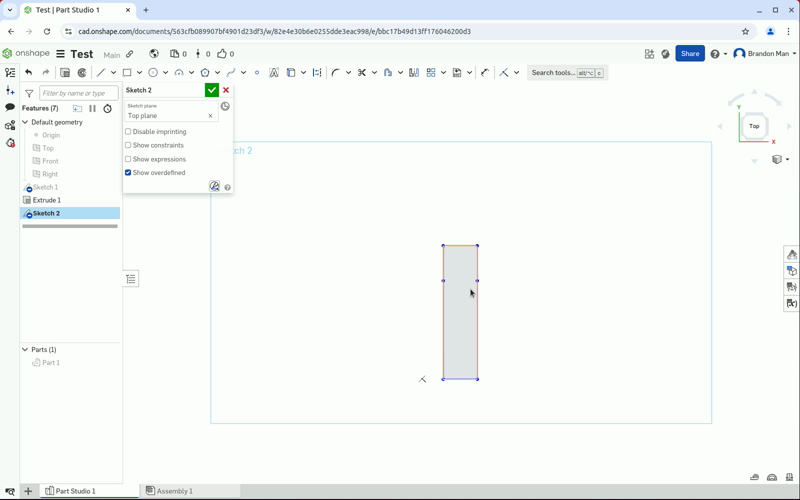
click(470, 288)
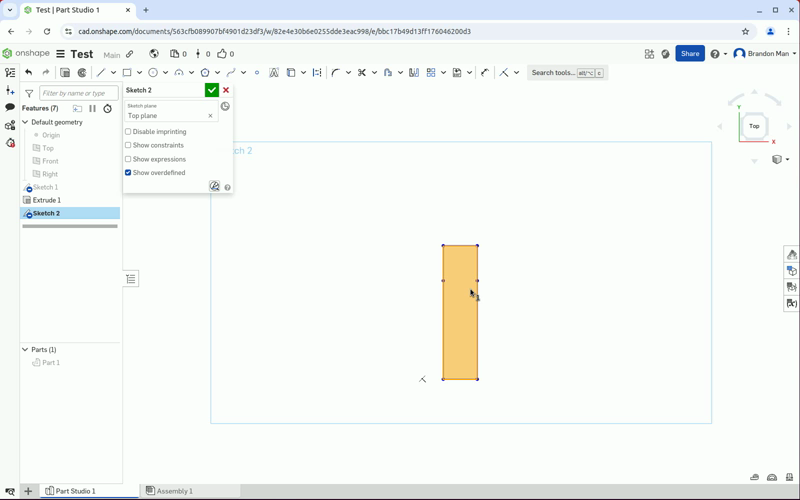
mouse_move(73, 352)
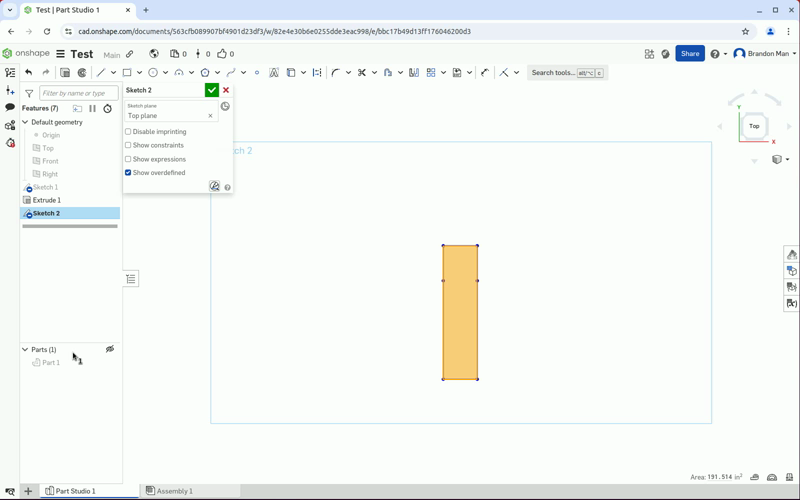
key(shift+y)
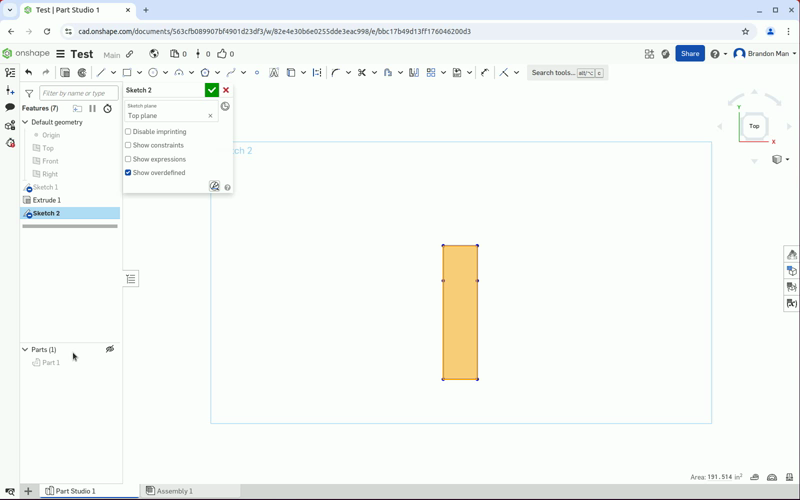
key(shift+e)
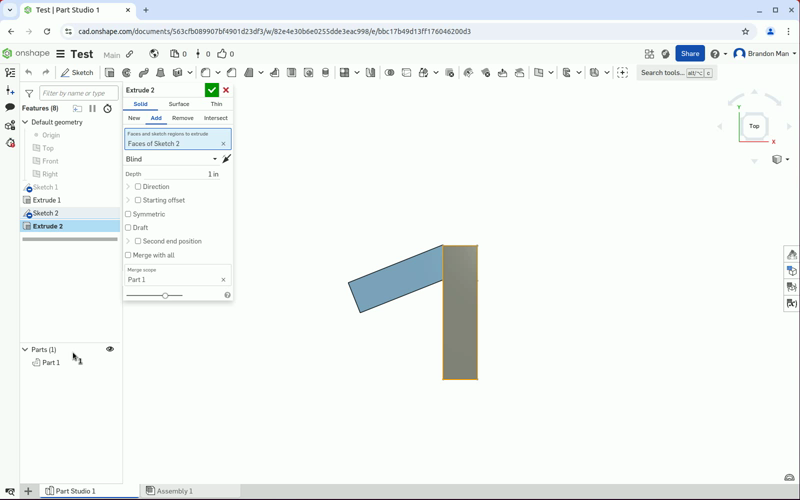
mouse_move(143, 106)
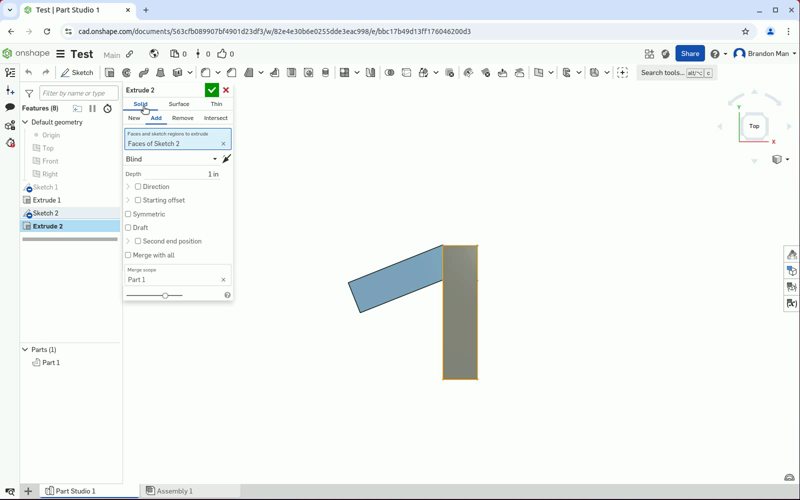
click(143, 106)
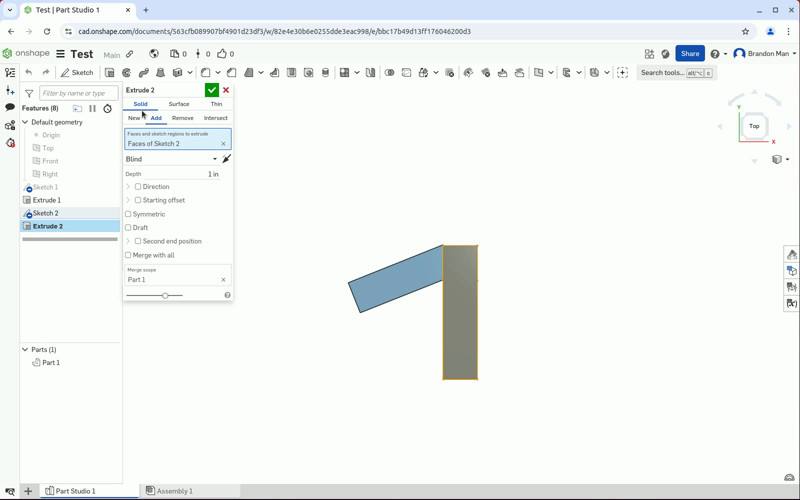
mouse_move(137, 120)
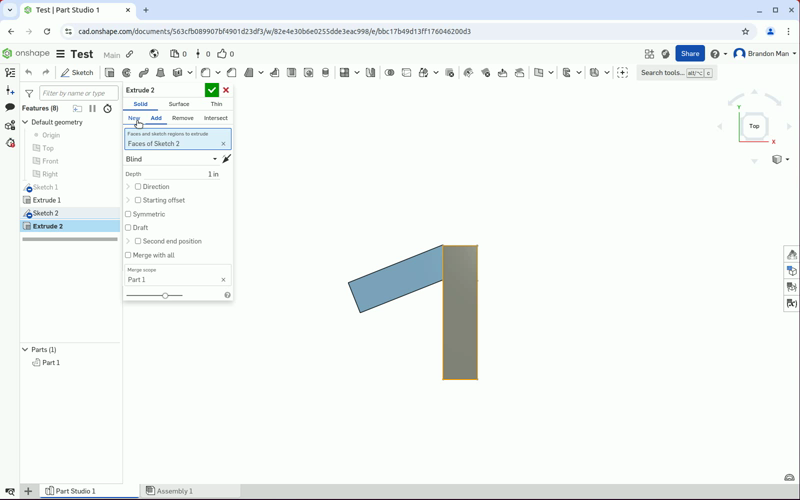
click(137, 120)
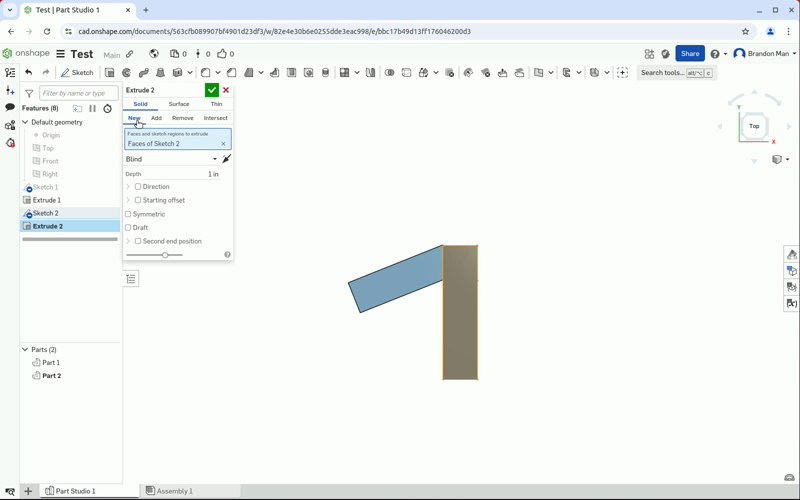
key(tab, 4)
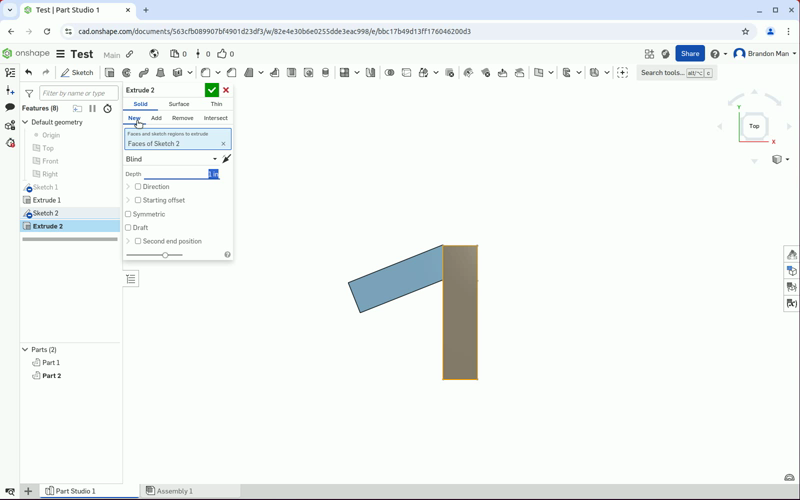
text(1.204)
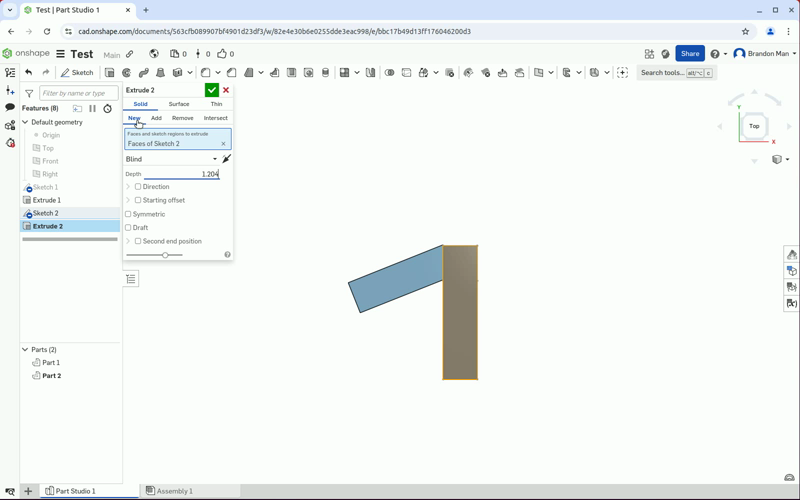
key(enter)
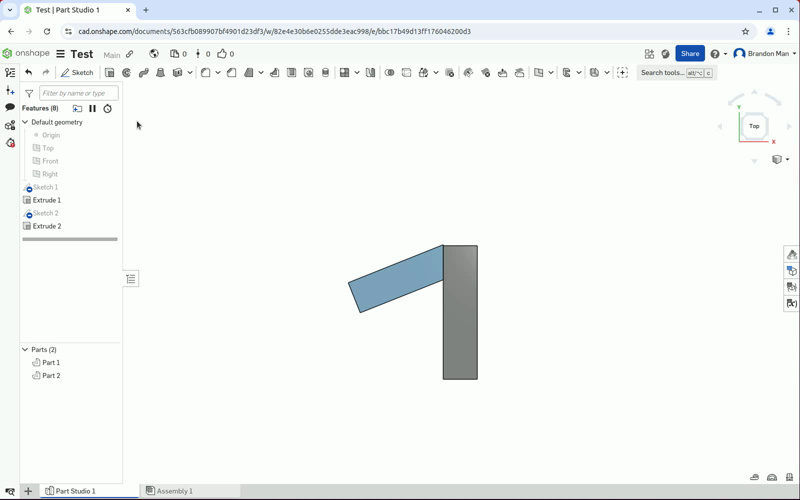
key(shift+h)
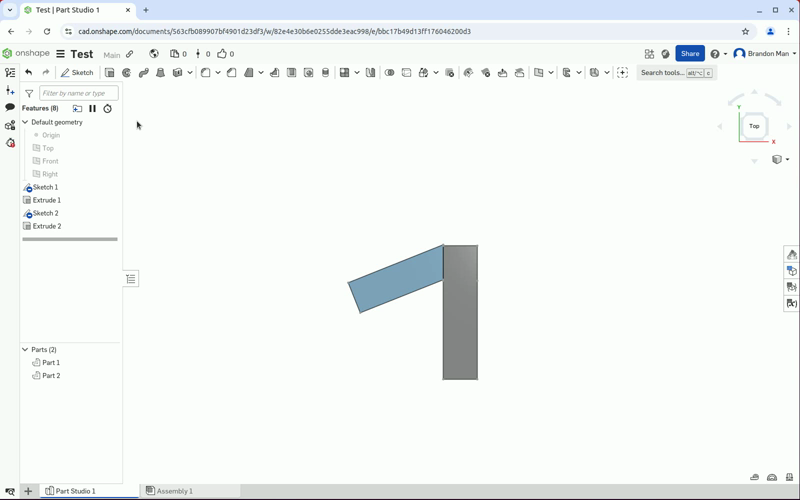
key(shift+h)
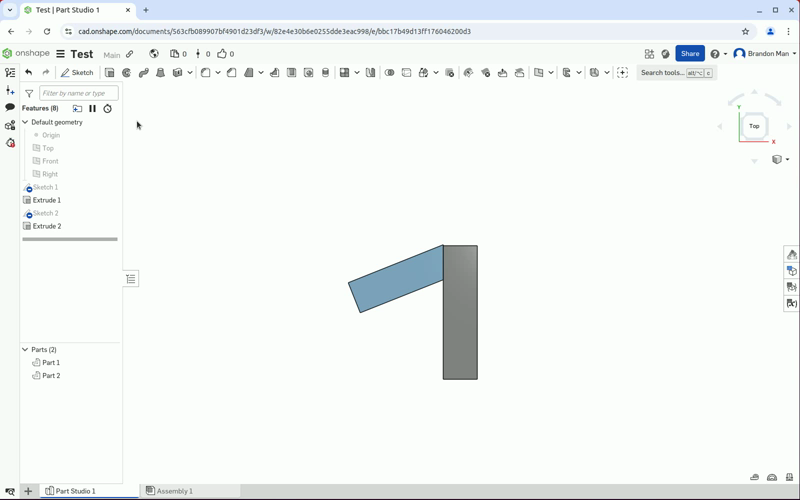
mouse_move(73, 189)
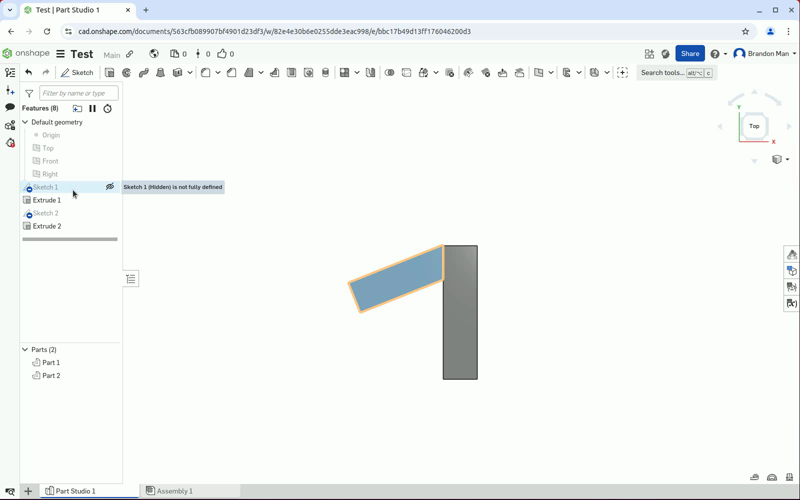
click(73, 189)
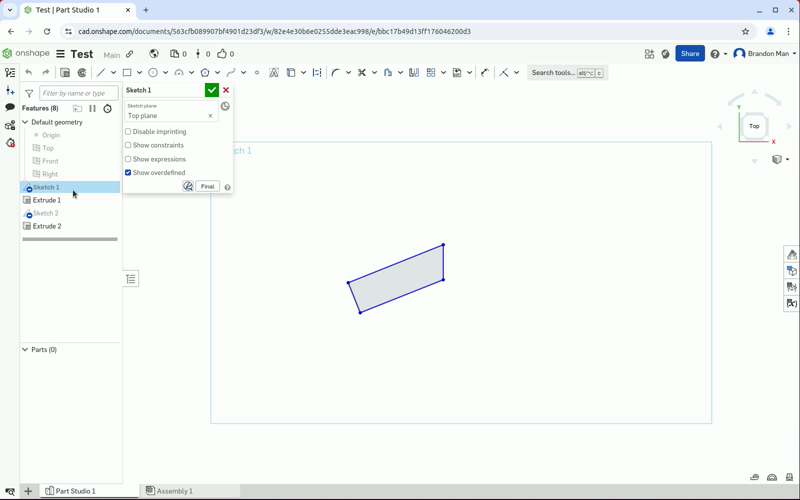
mouse_move(229, 92)
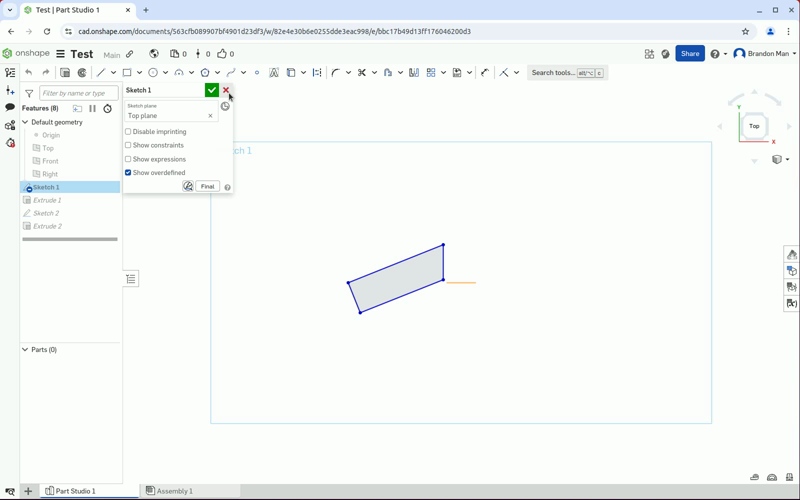
click(229, 92)
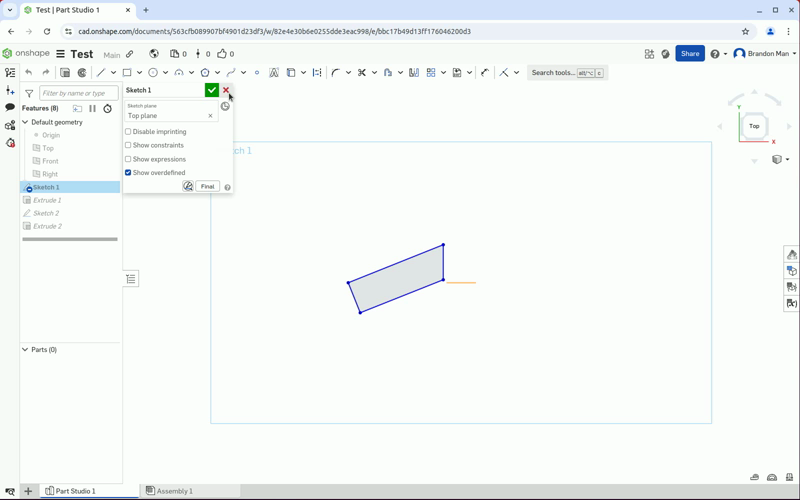
key(shift+s)
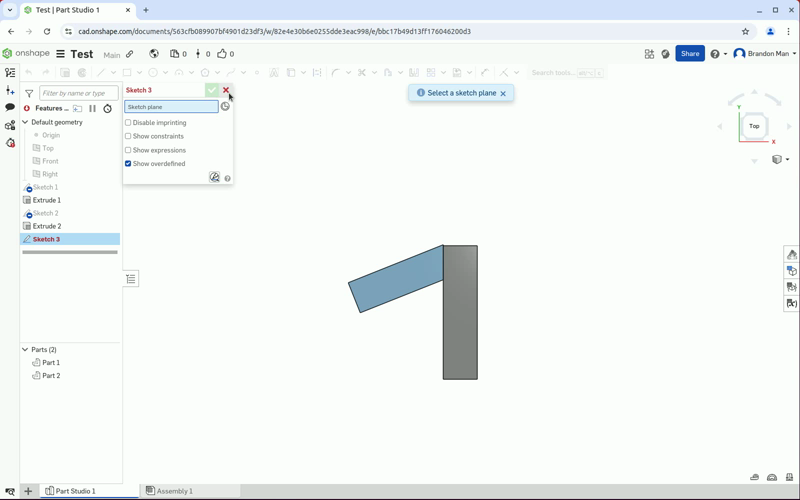
mouse_move(73, 150)
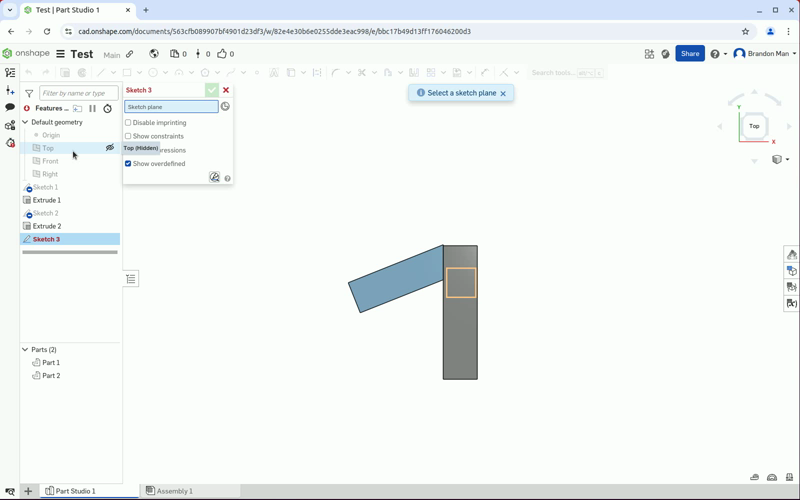
click(73, 150)
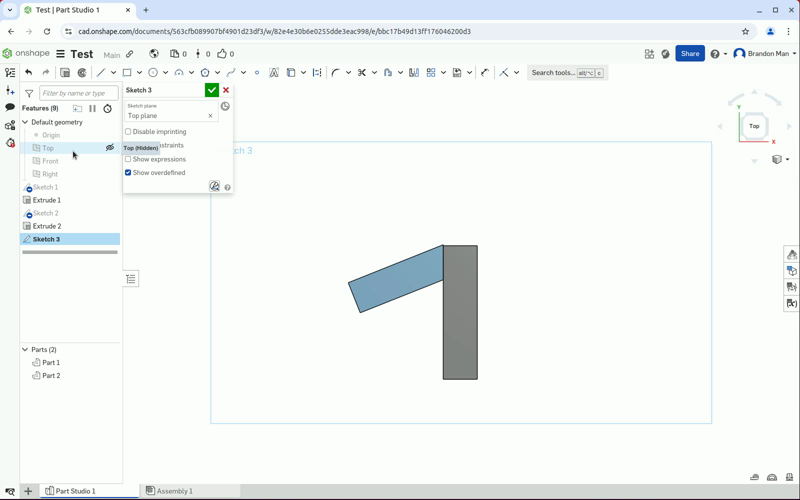
mouse_move(73, 352)
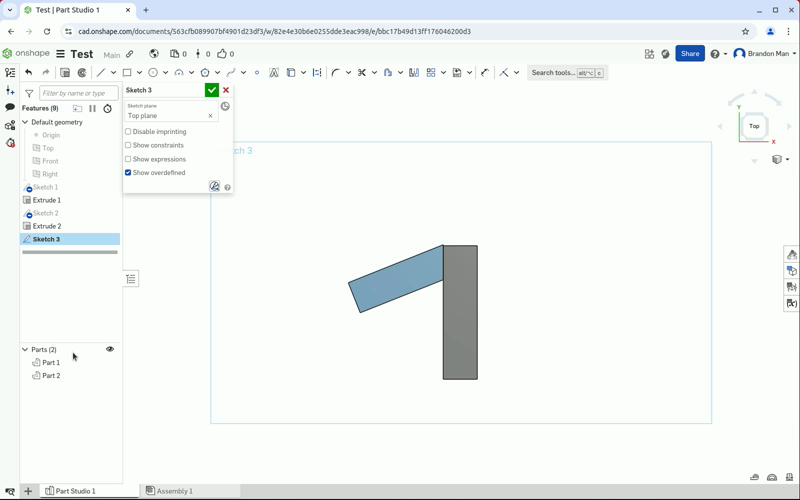
key(y)
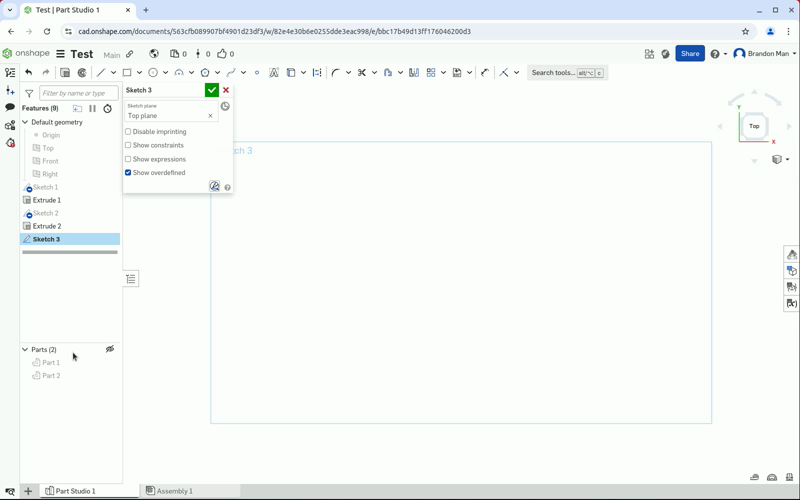
key(l)
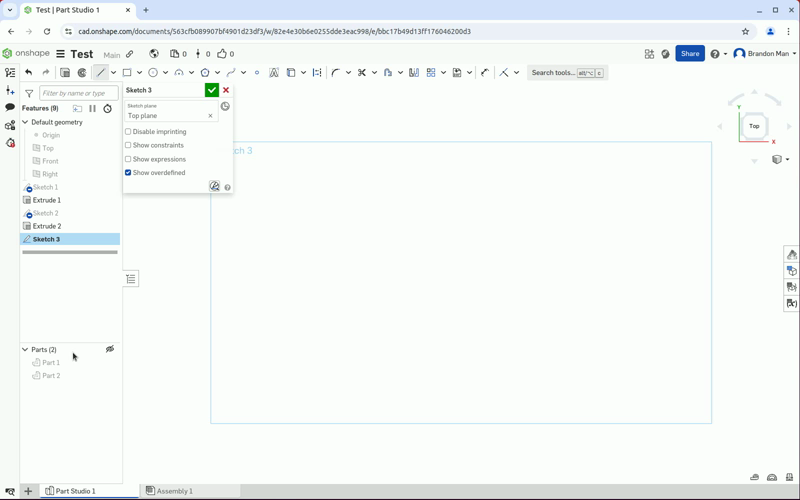
key_down(shift)
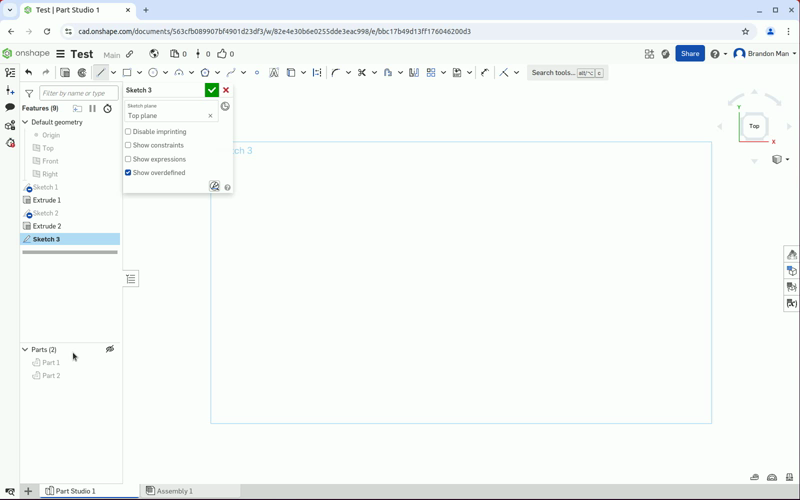
mouse_move(477, 280)
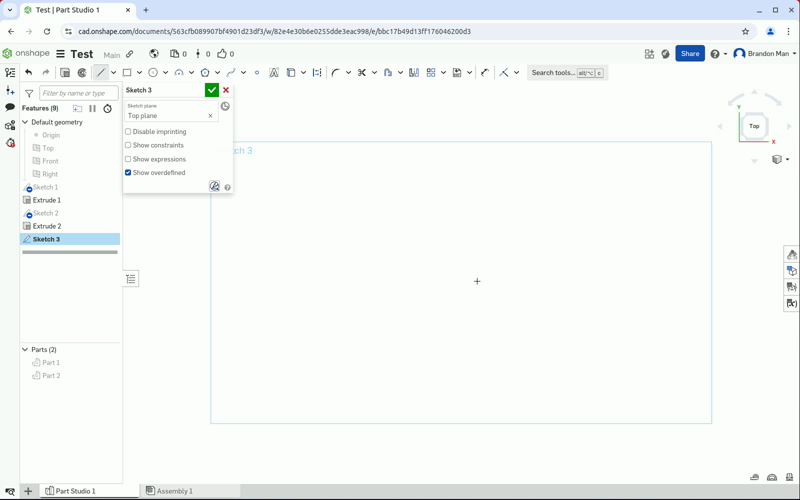
click(477, 280)
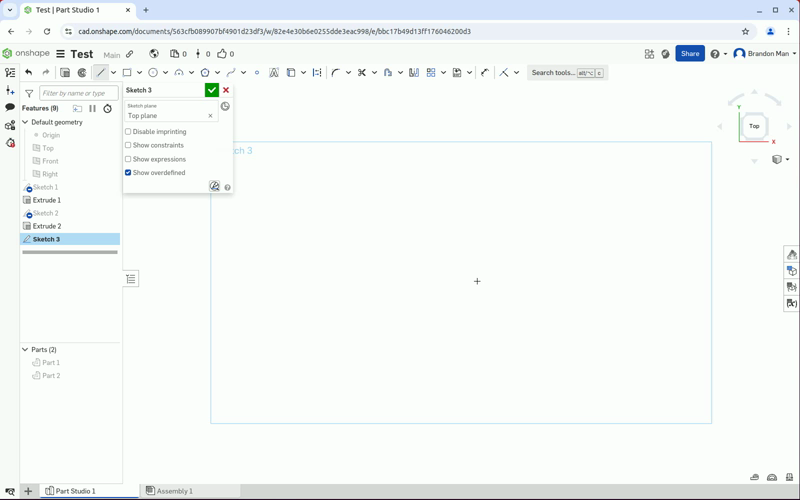
key_up(shift)
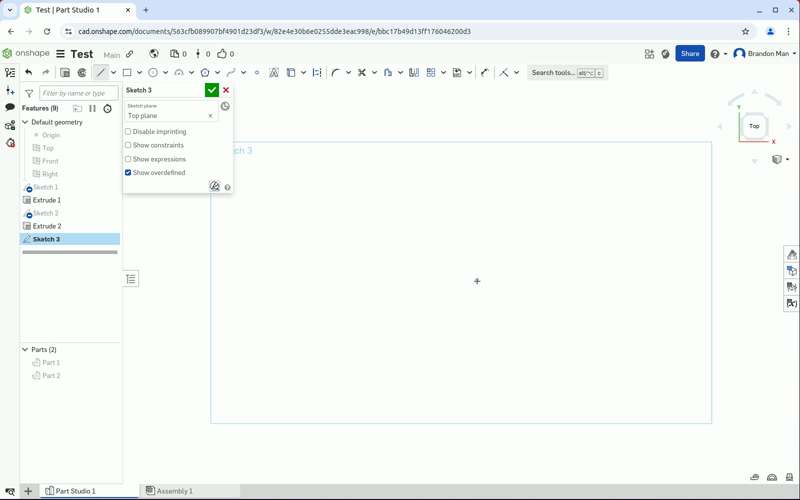
key_down(shift)
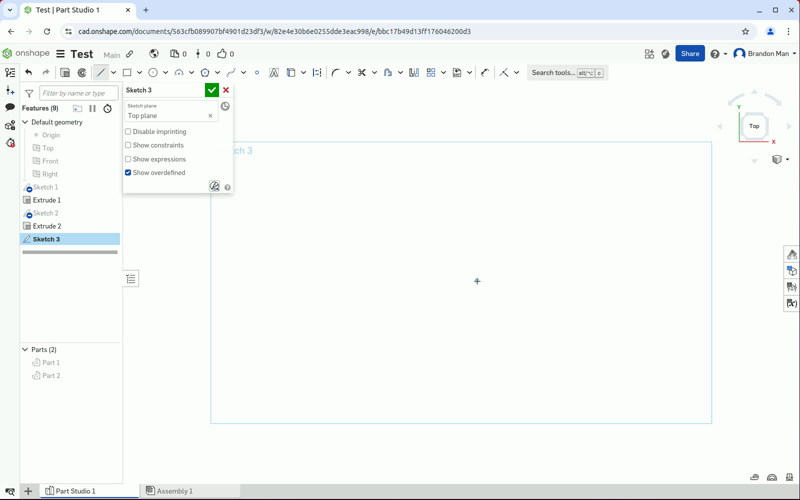
mouse_move(559, 313)
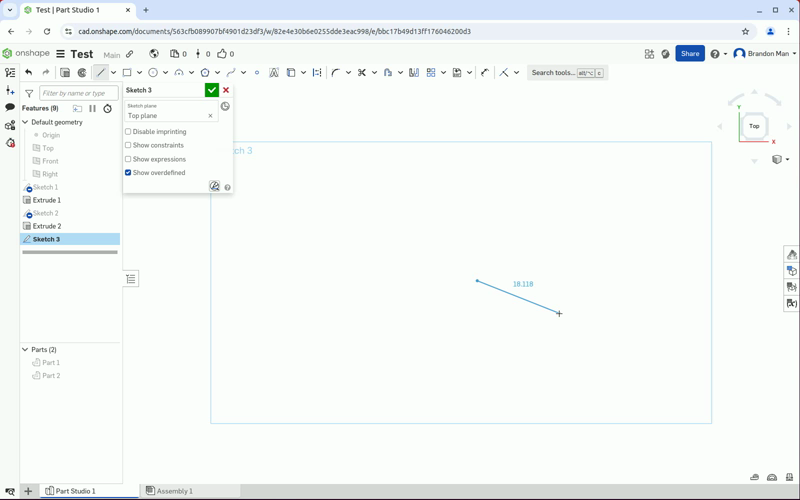
click(559, 313)
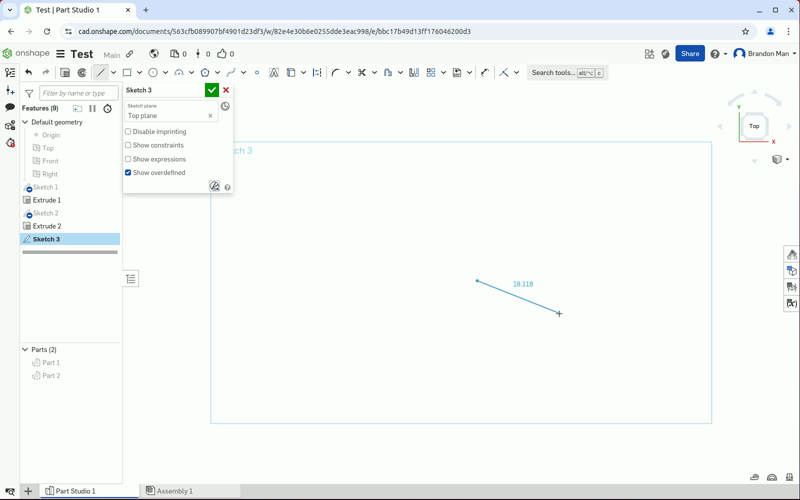
key_up(shift)
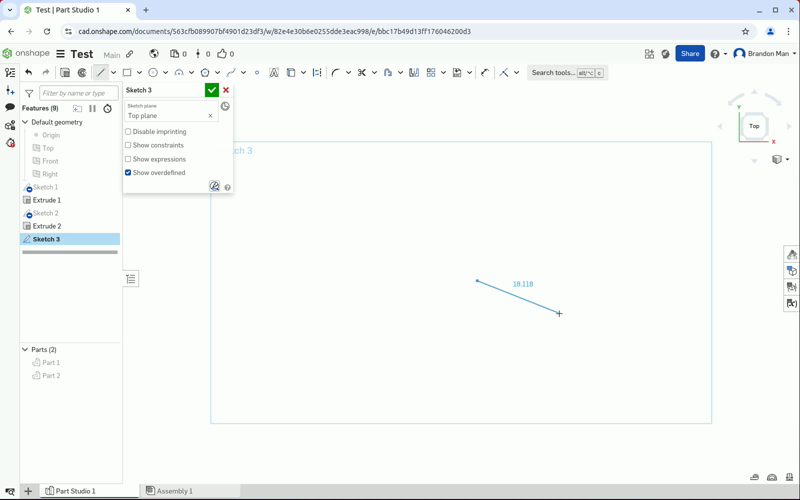
key_down(shift)
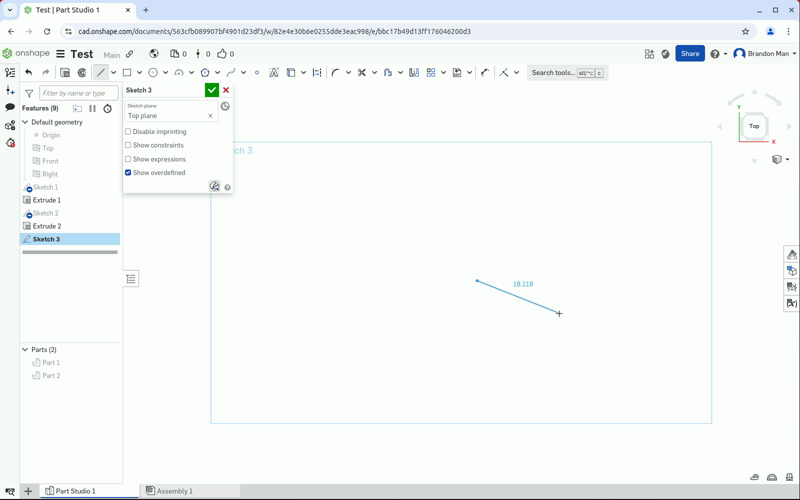
mouse_move(589, 313)
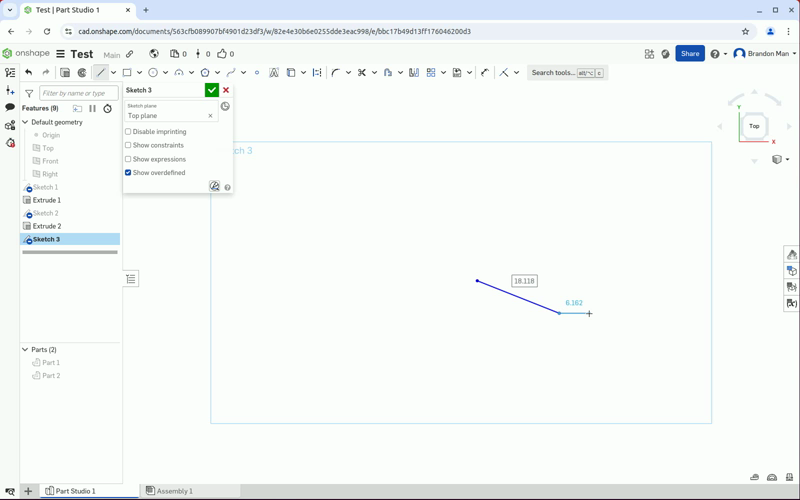
mouse_move(571, 286)
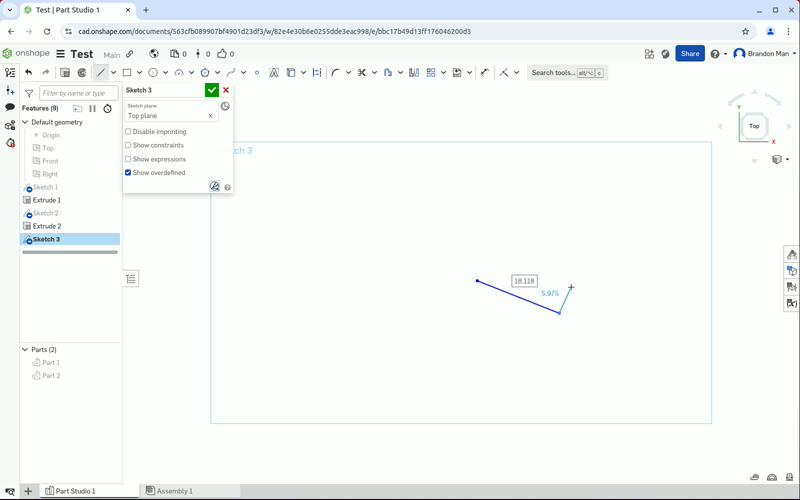
click(571, 286)
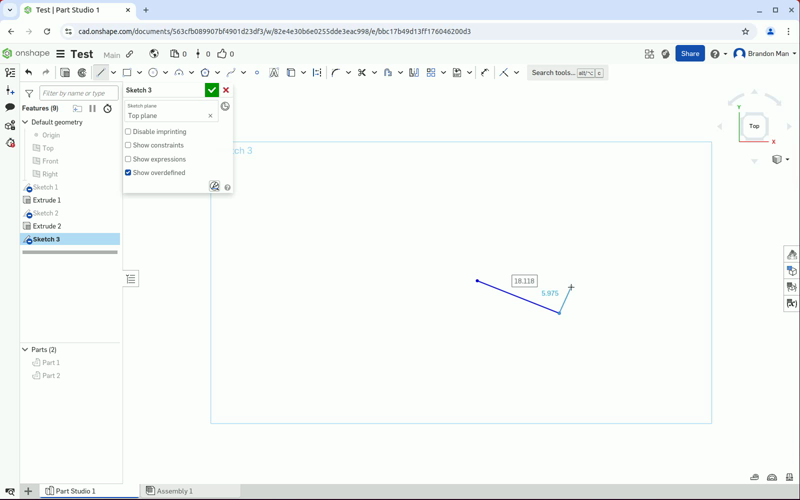
key_up(shift)
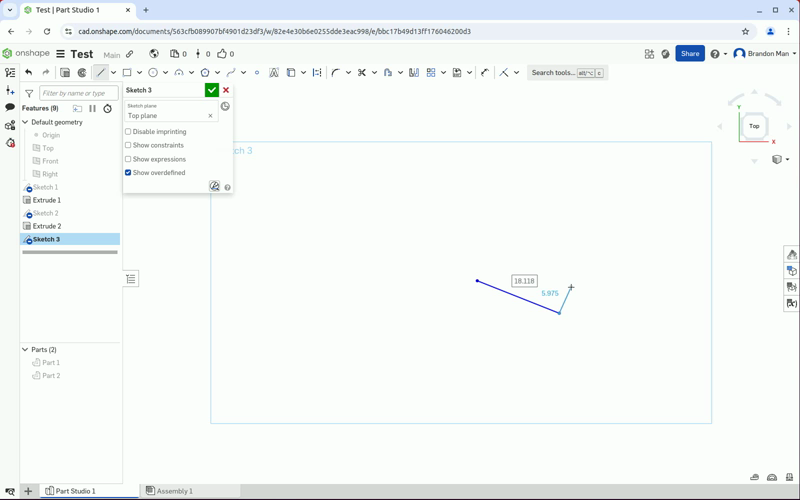
key_down(shift)
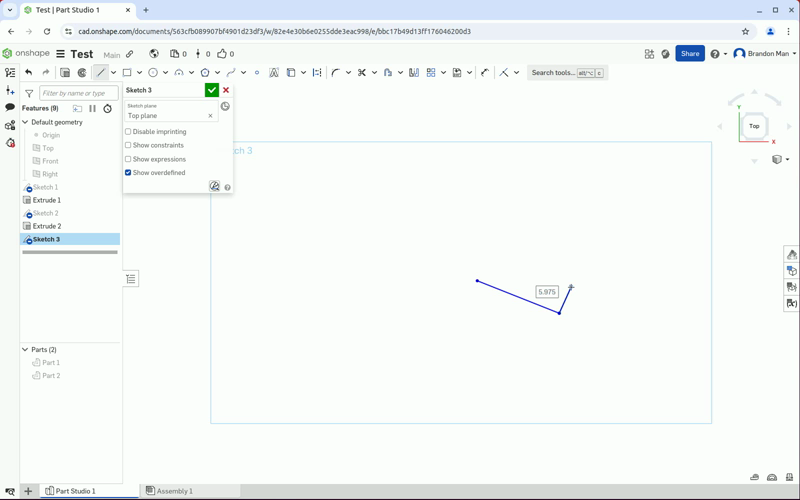
mouse_move(477, 246)
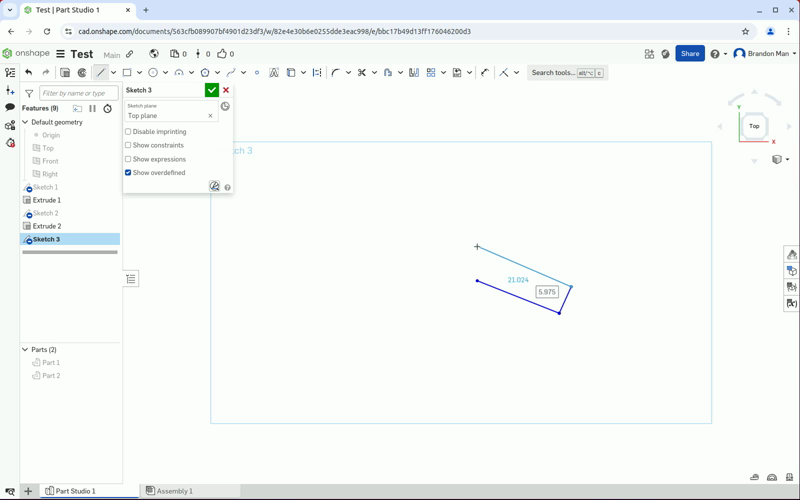
click(477, 246)
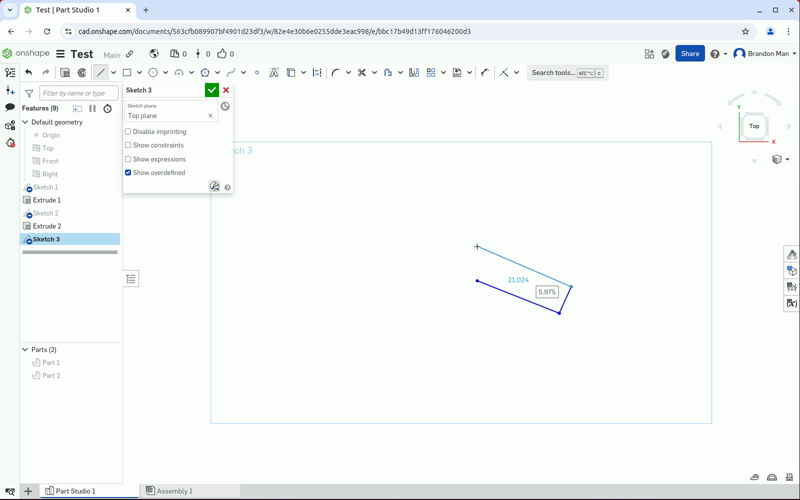
key_up(shift)
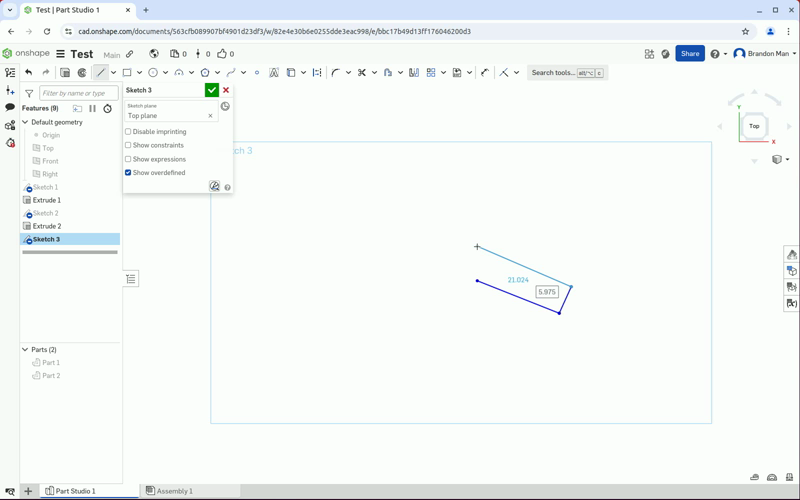
mouse_move(507, 246)
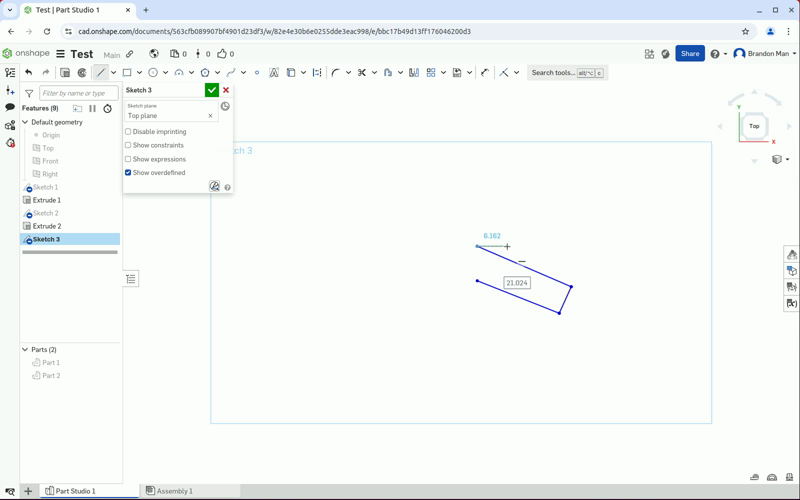
key_down(shift)
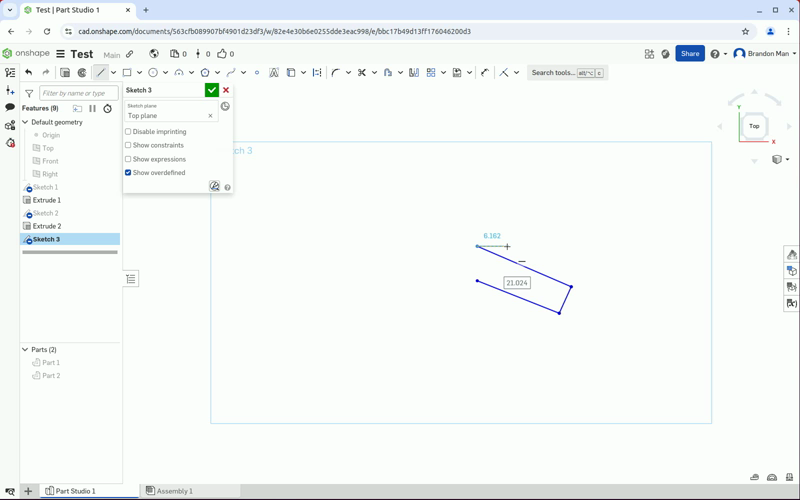
mouse_move(477, 280)
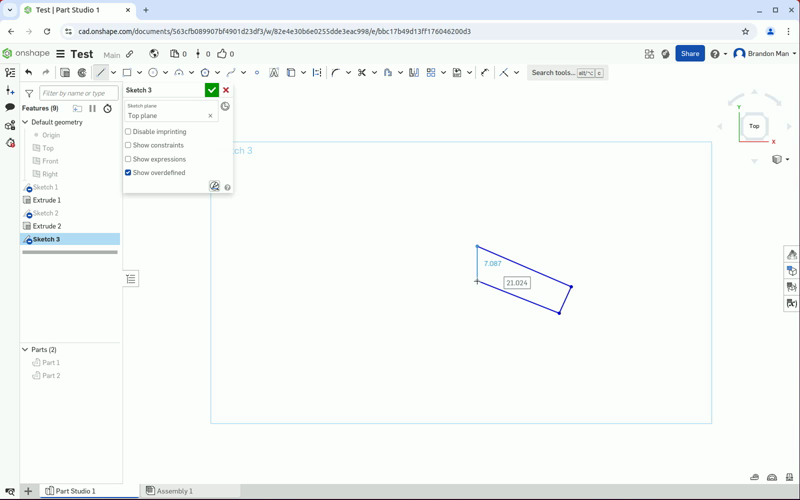
key_up(shift)
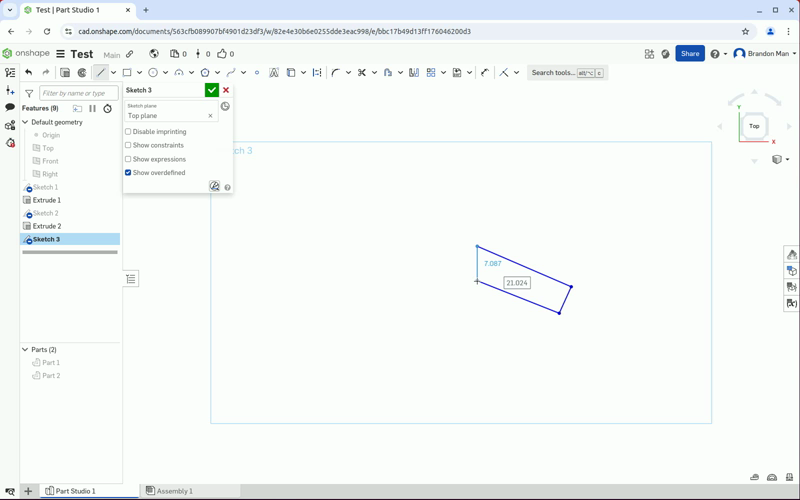
click(477, 280)
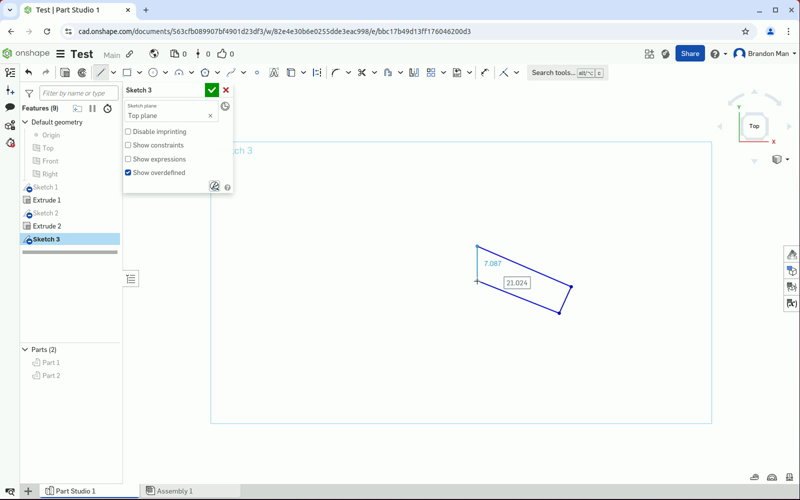
key(esc)
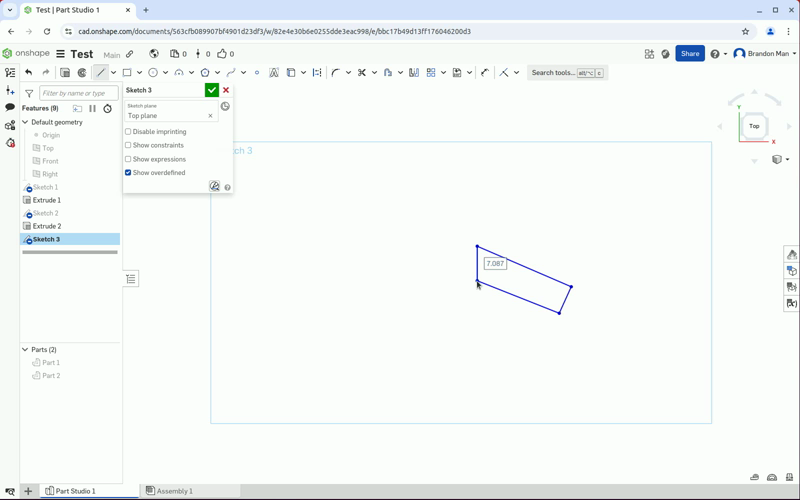
mouse_move(517, 275)
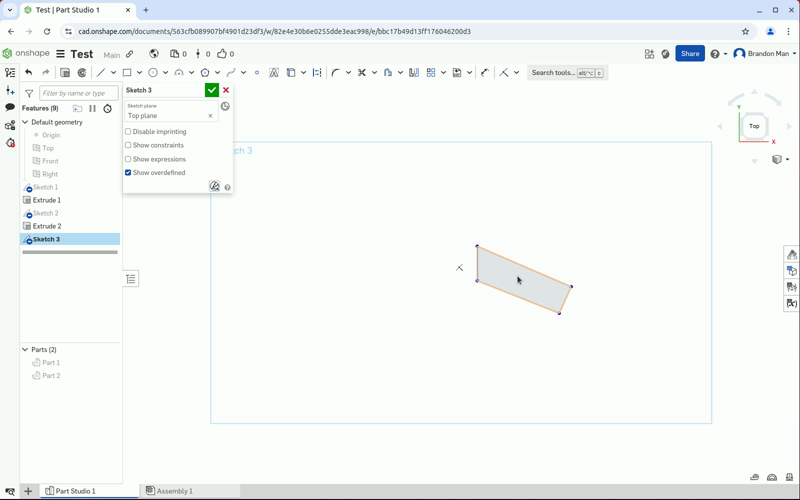
click(517, 275)
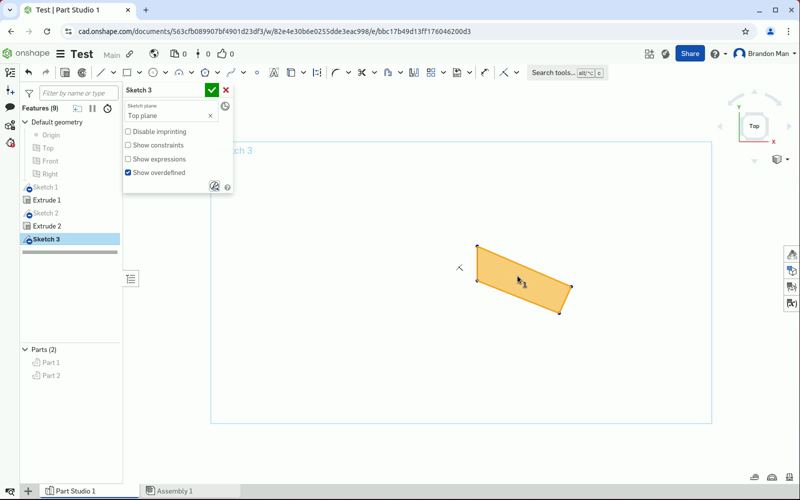
mouse_move(73, 352)
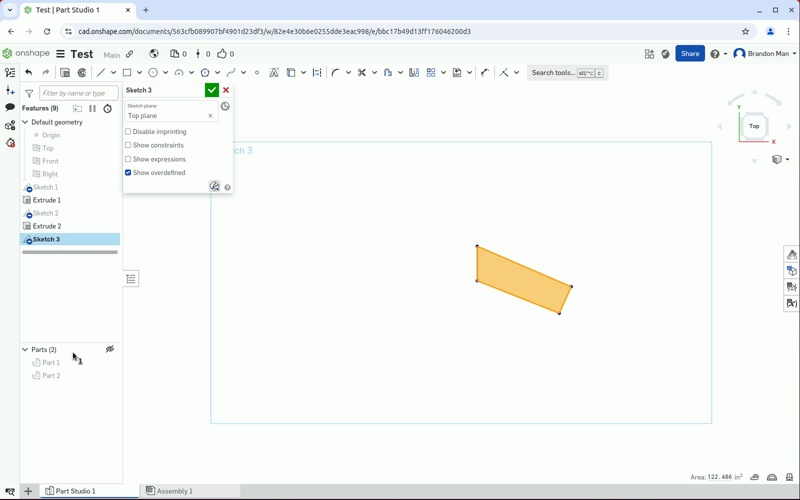
key(shift+y)
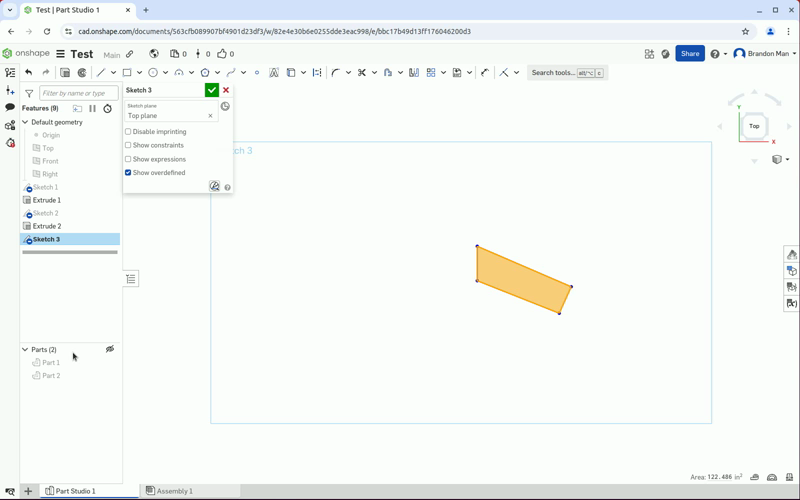
key(shift+e)
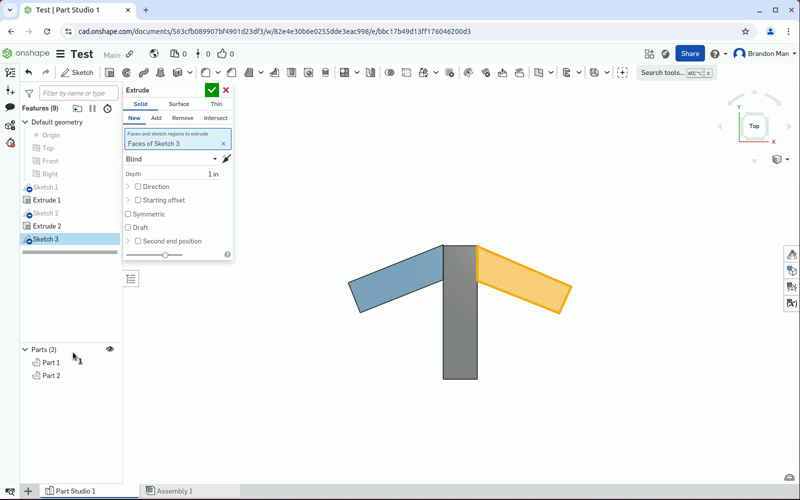
mouse_move(143, 106)
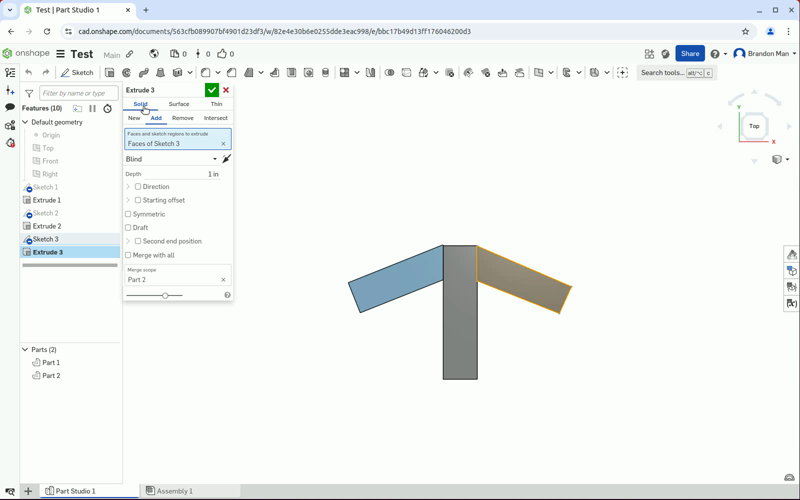
click(143, 106)
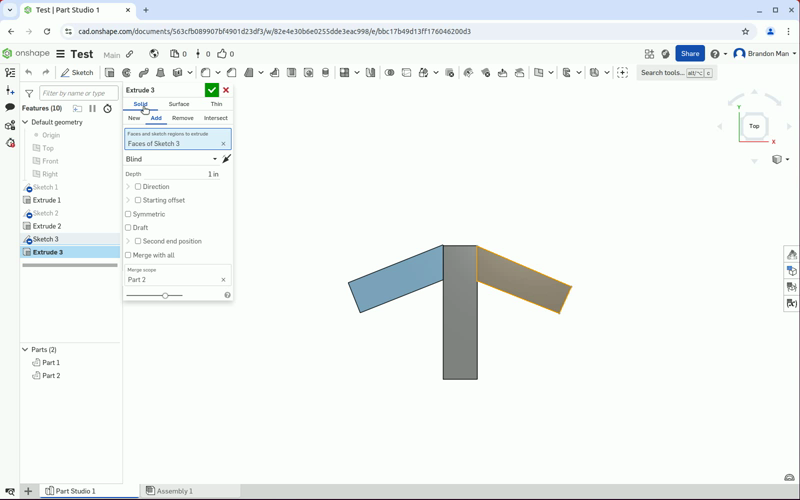
mouse_move(137, 120)
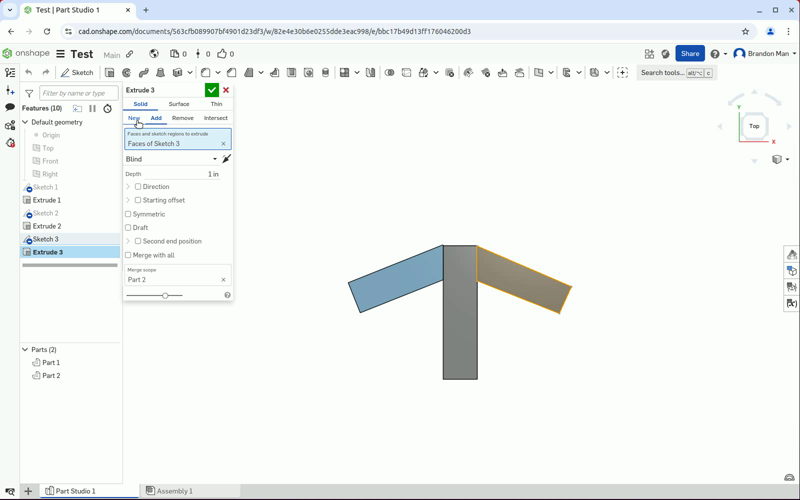
click(137, 120)
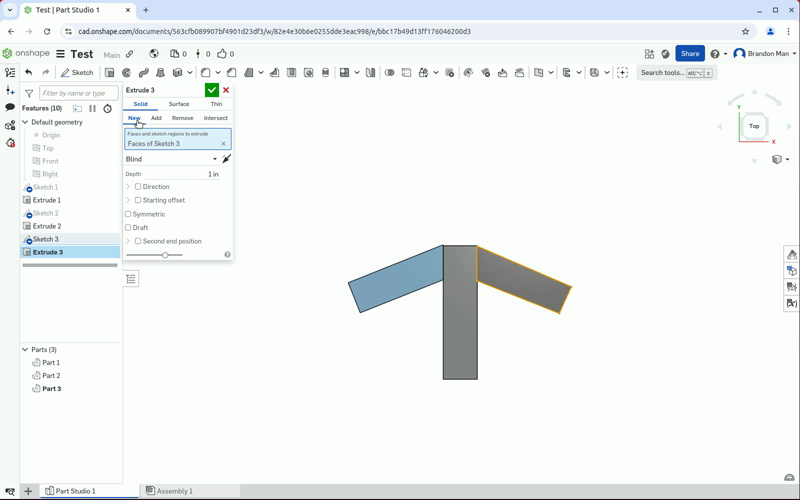
key(tab, 4)
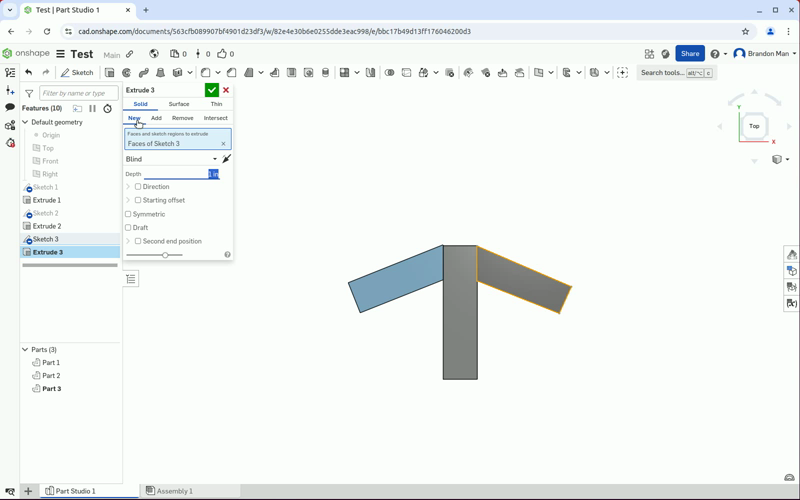
text(1.204)
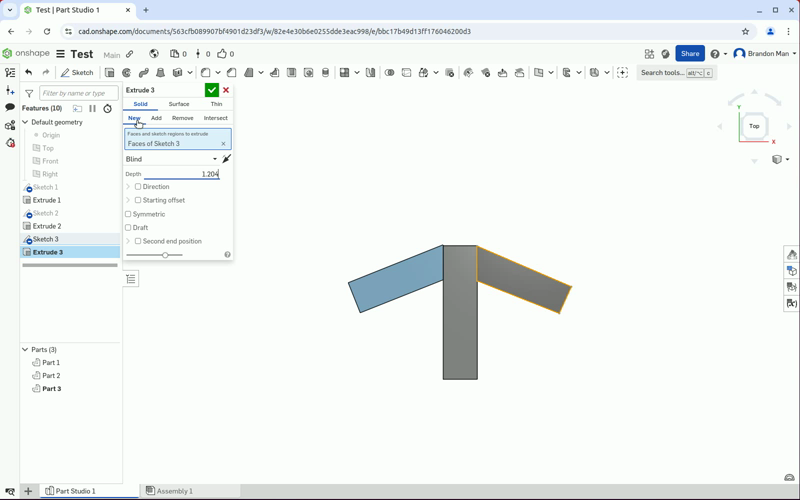
key(enter)
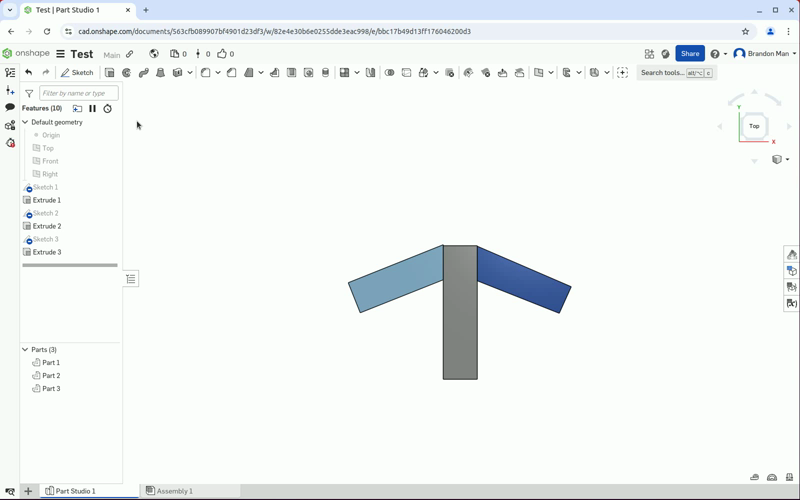
key(shift+h)
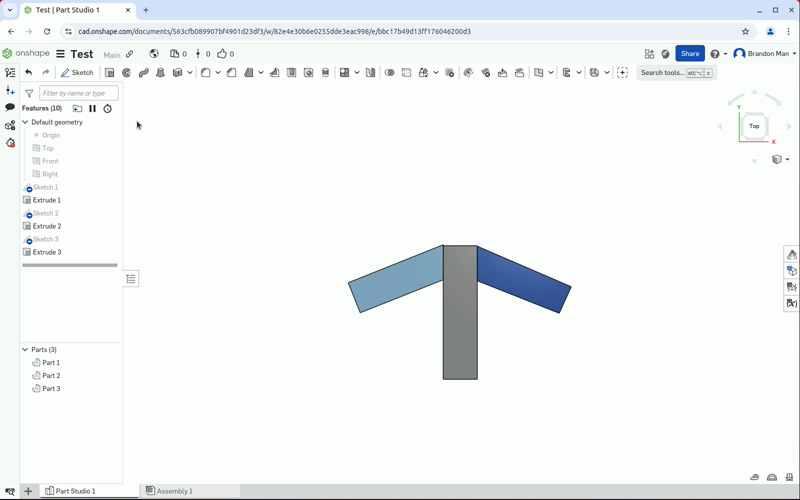
key(shift+h)
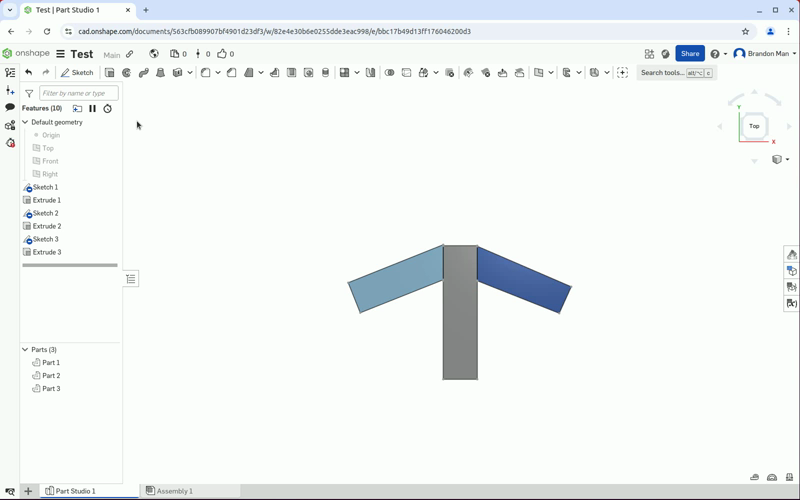
key(shift+7)
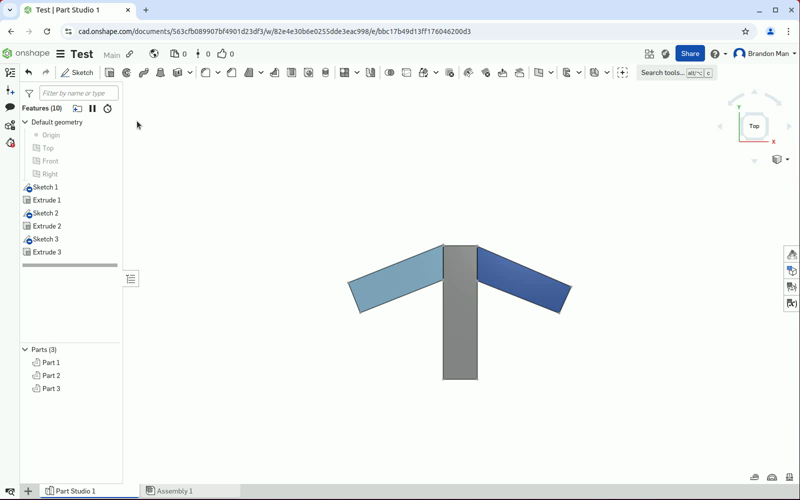
key(up, 3)
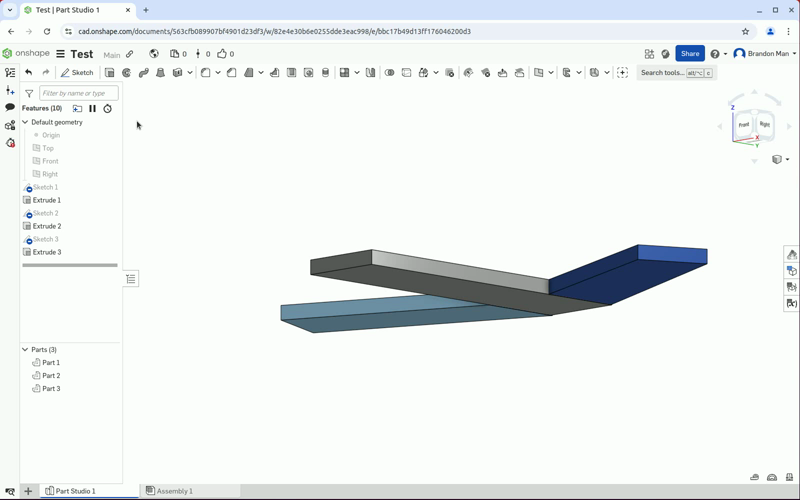
key(left, 3)
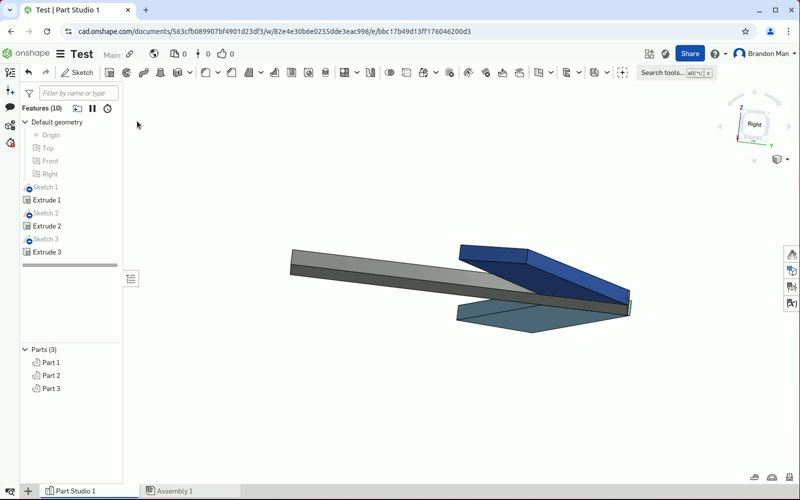
key(right, 3)
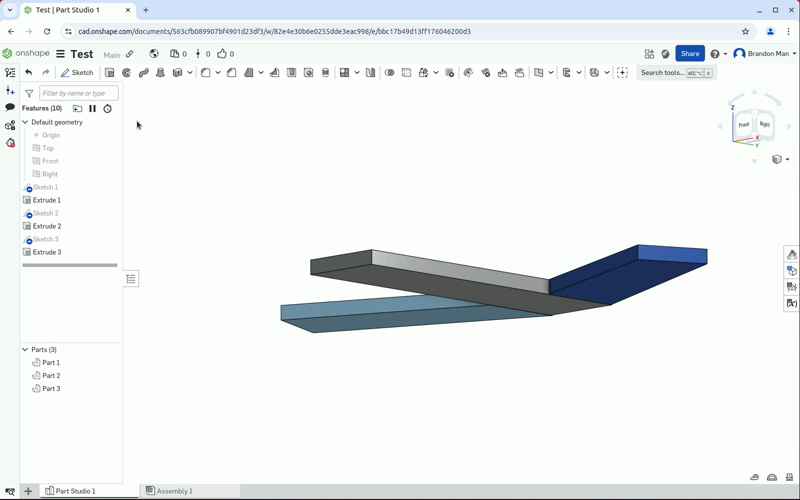
key(down, 3)
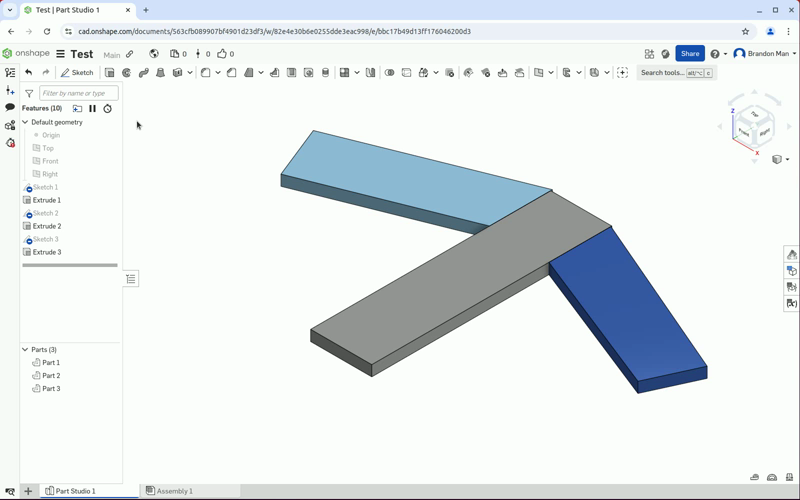
mouse_move(73, 189)
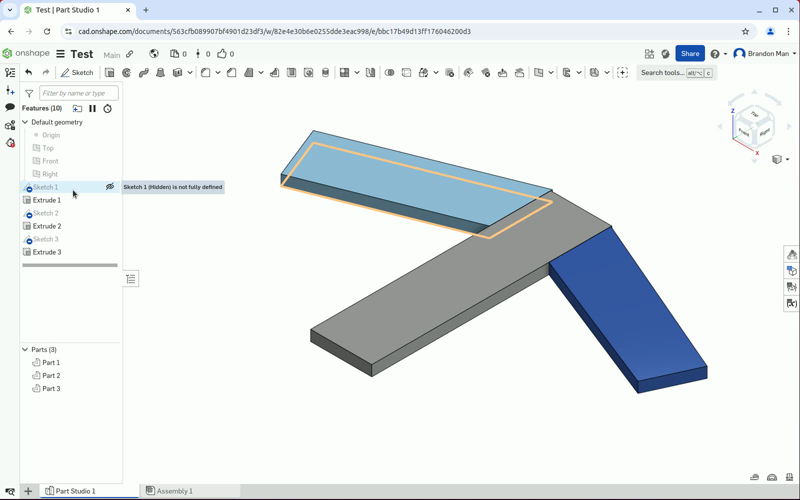
click(73, 189)